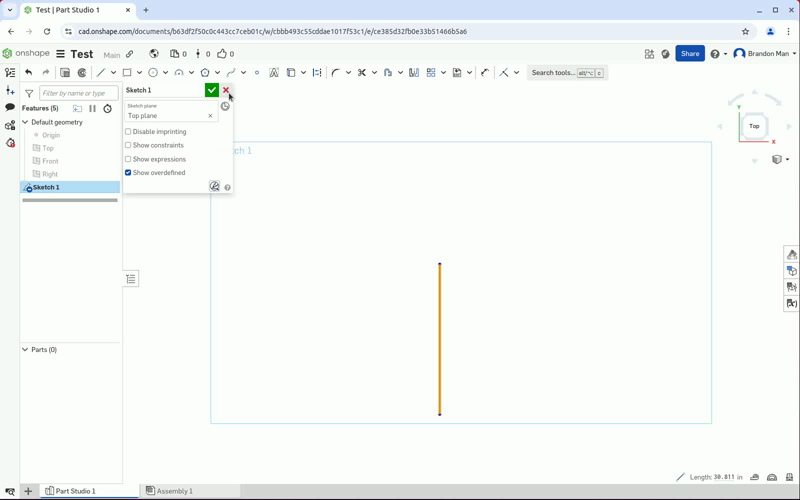
key(shift+h)
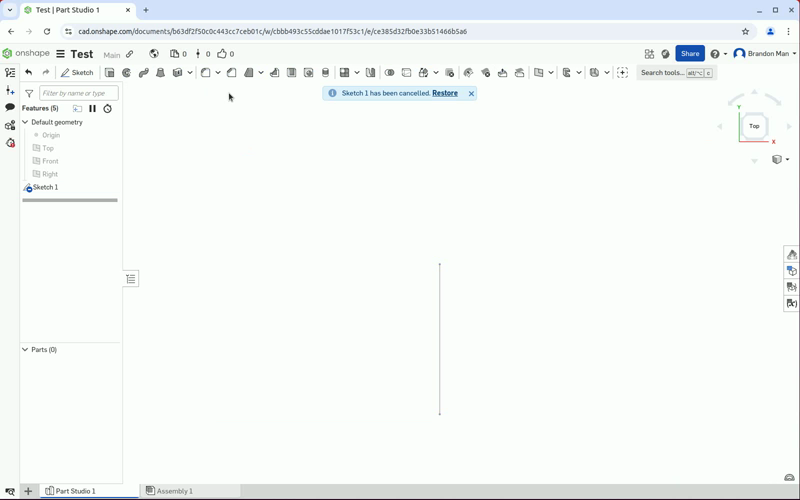
key(shift+s)
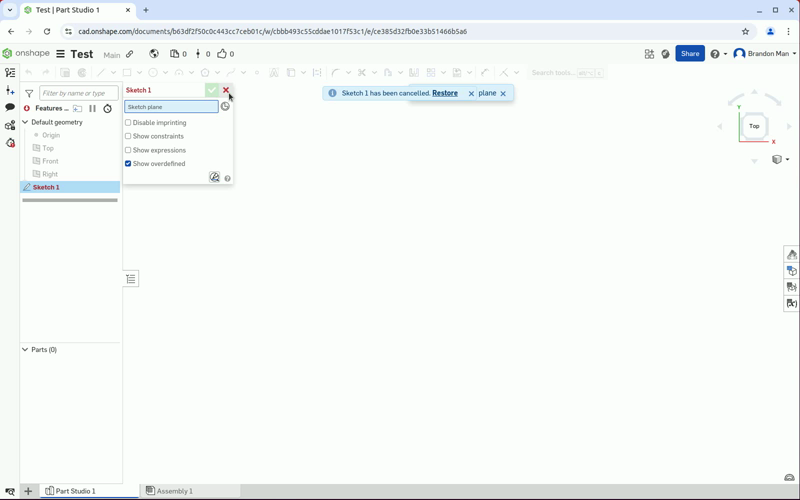
mouse_move(73, 150)
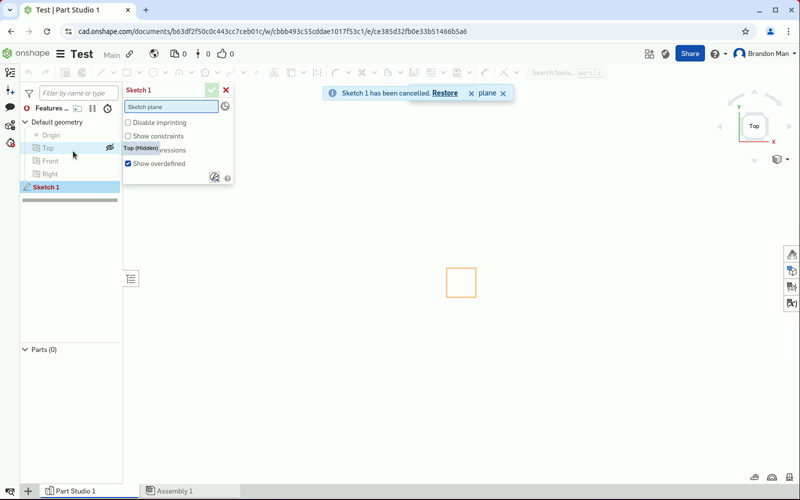
click(73, 150)
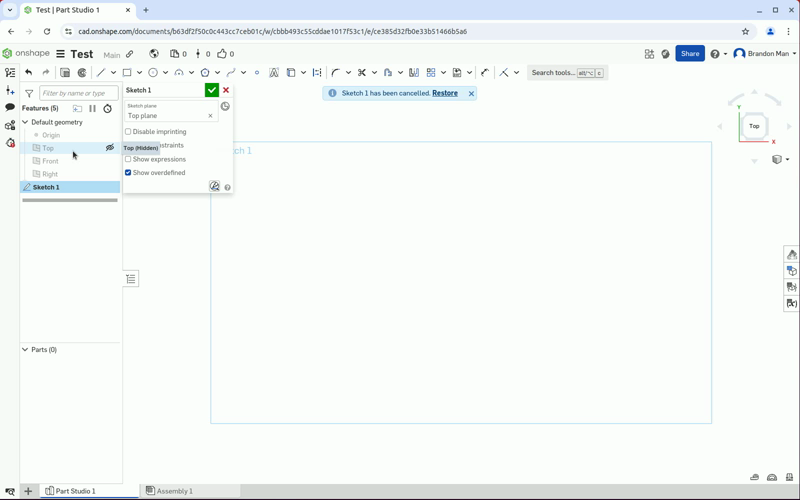
mouse_move(73, 352)
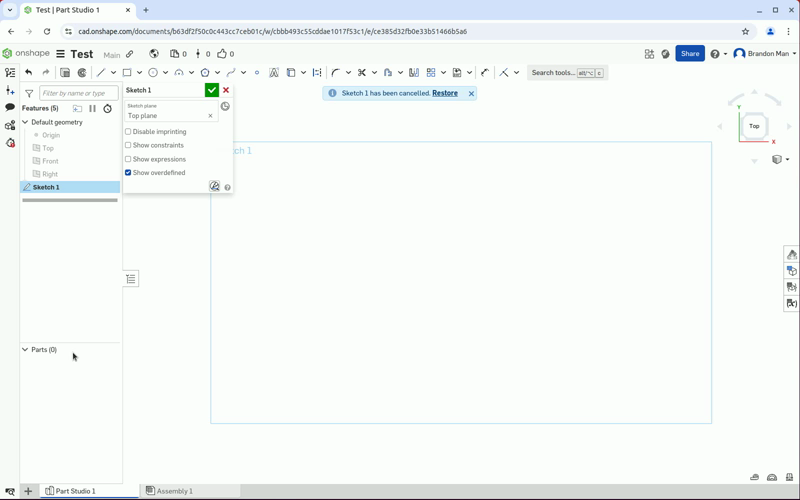
key(y)
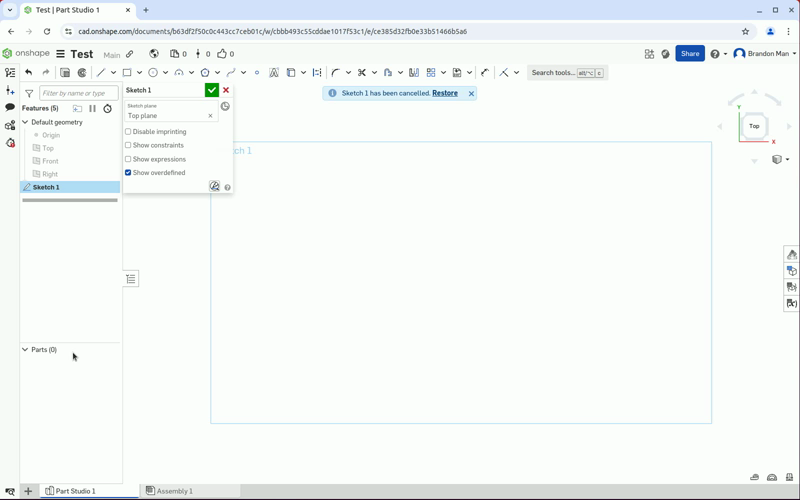
key(l)
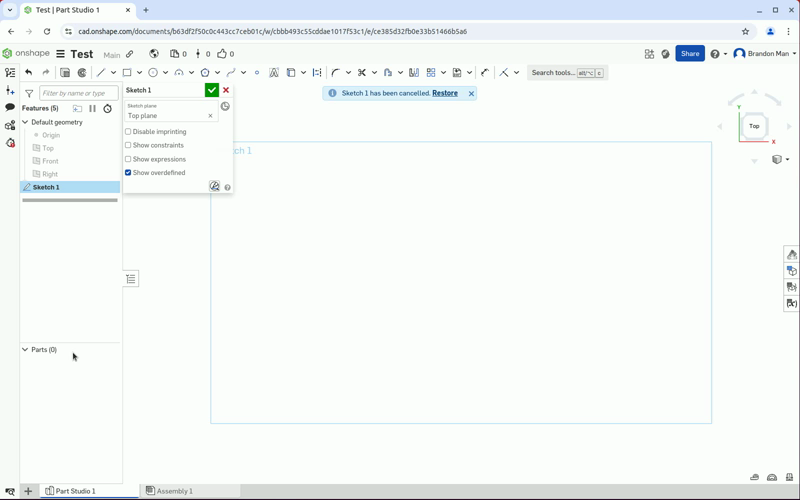
key_down(shift)
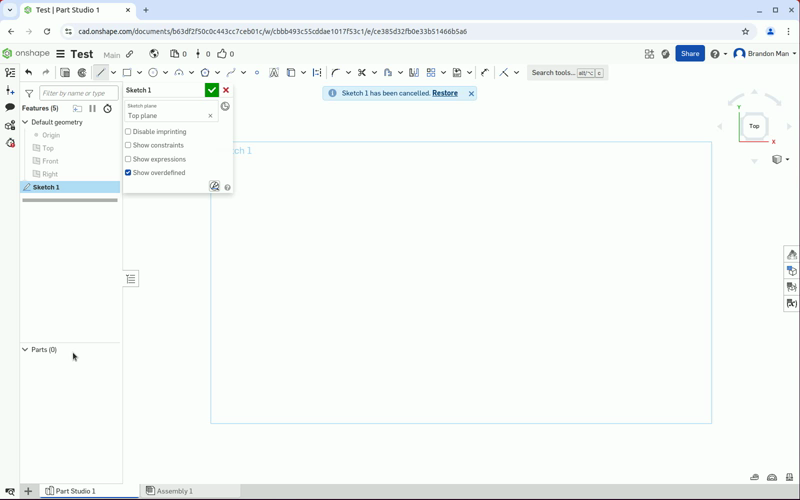
mouse_move(460, 272)
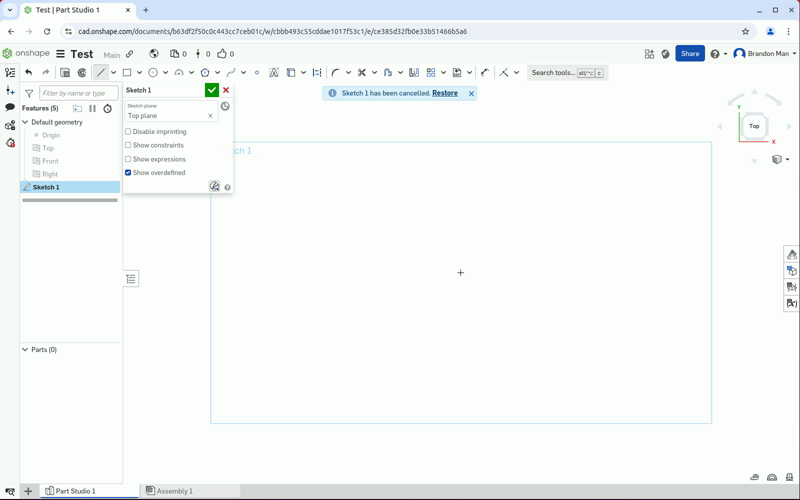
click(460, 272)
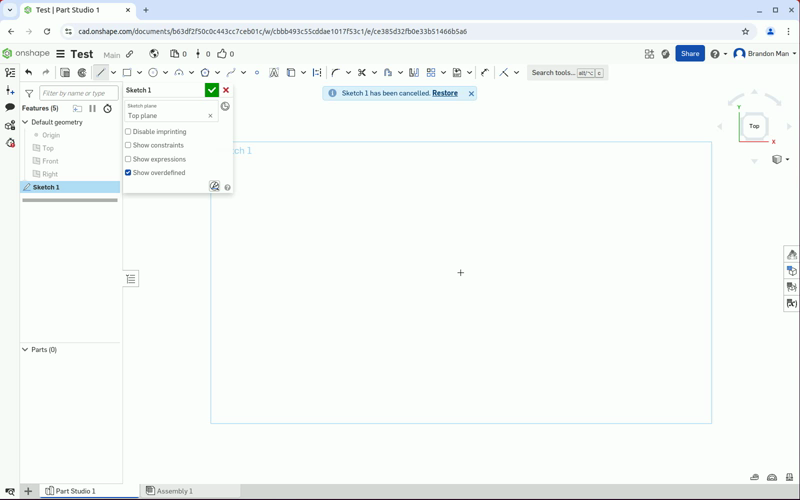
key_up(shift)
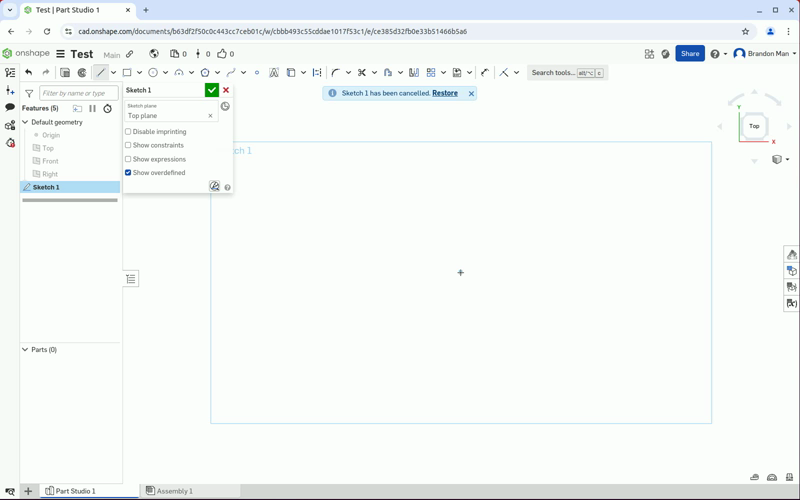
key_down(shift)
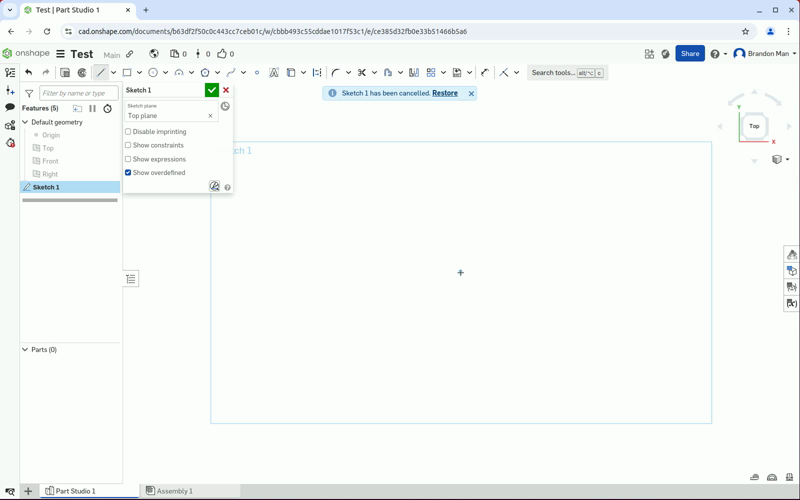
mouse_move(529, 272)
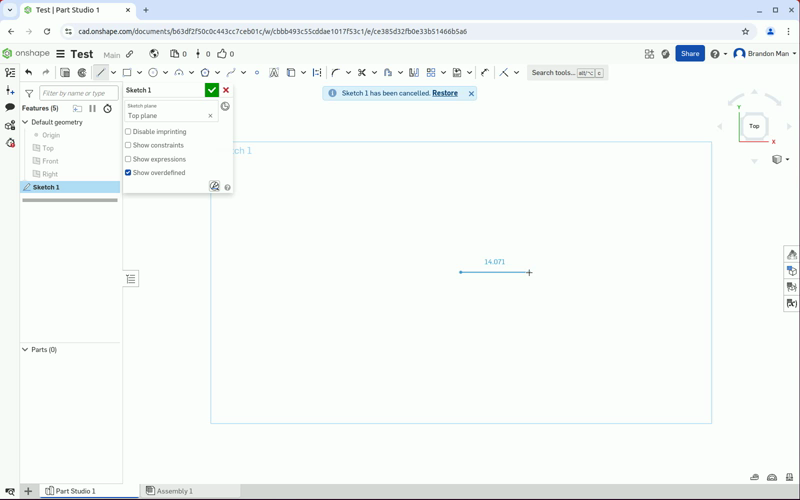
click(529, 272)
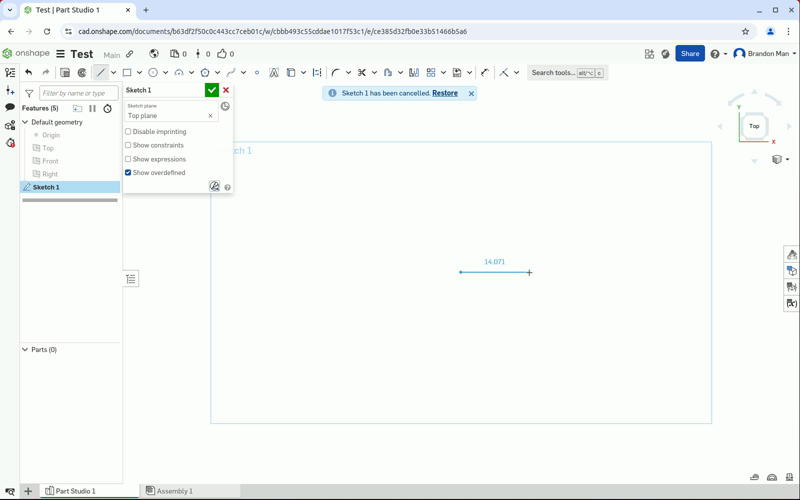
key_up(shift)
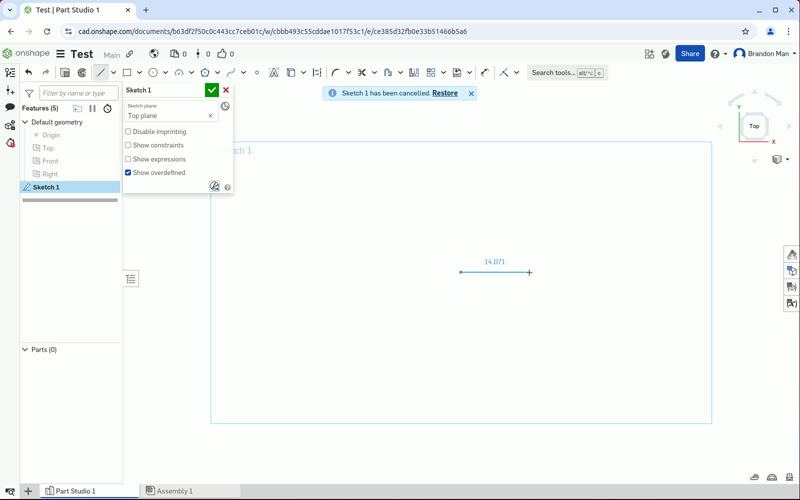
key_down(shift)
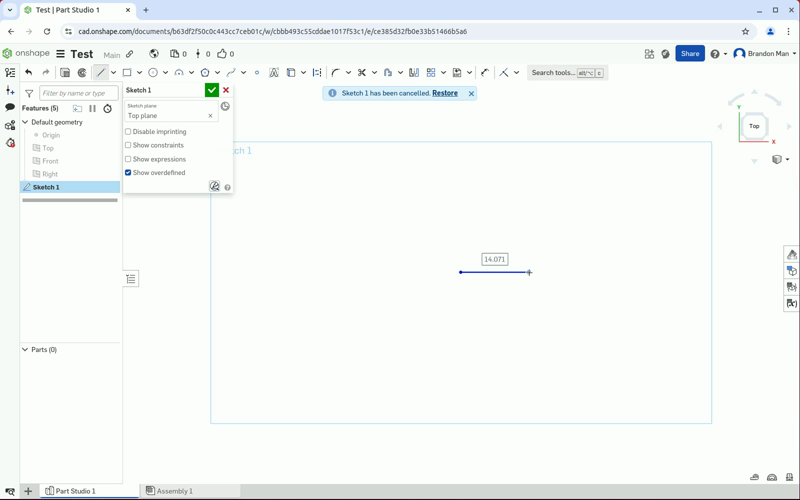
mouse_move(529, 204)
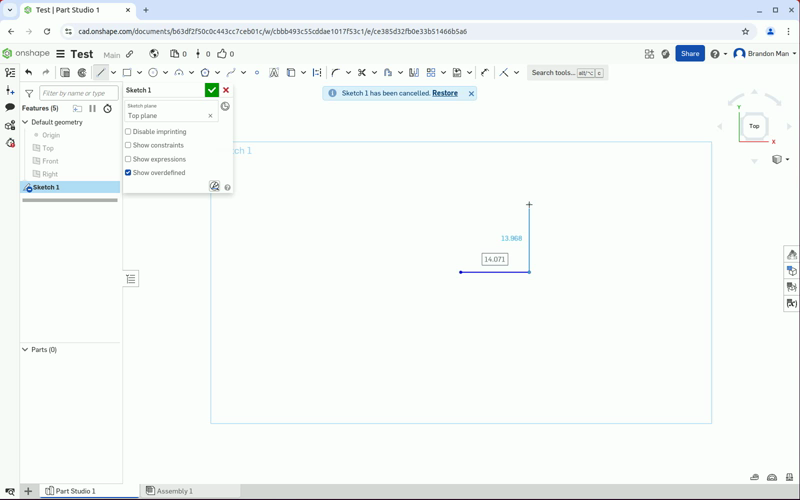
click(529, 204)
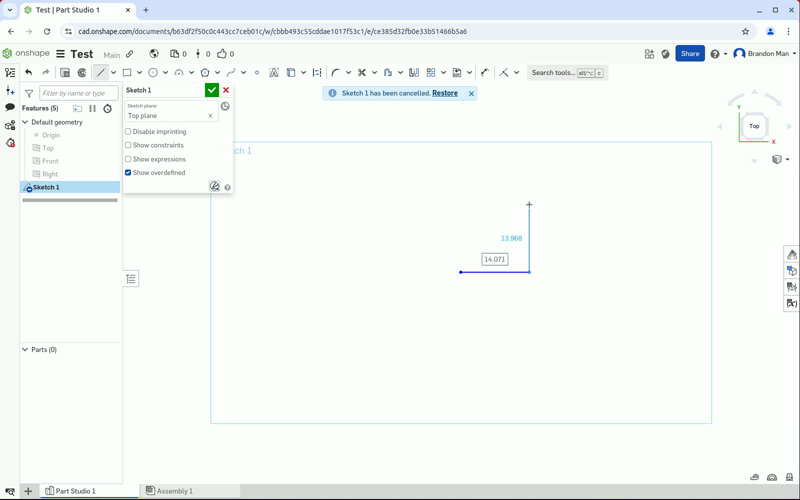
key_up(shift)
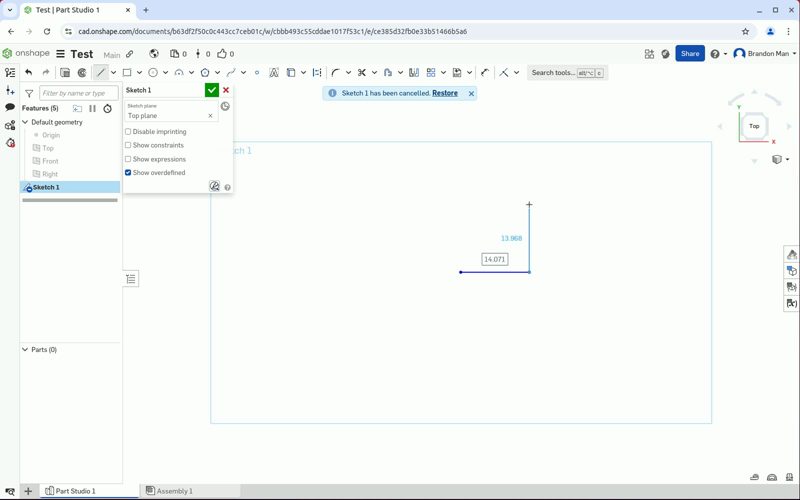
key_down(shift)
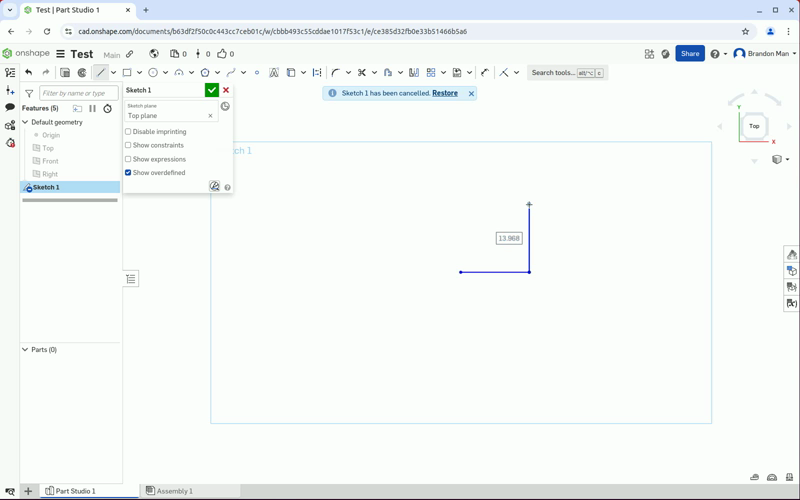
mouse_move(460, 204)
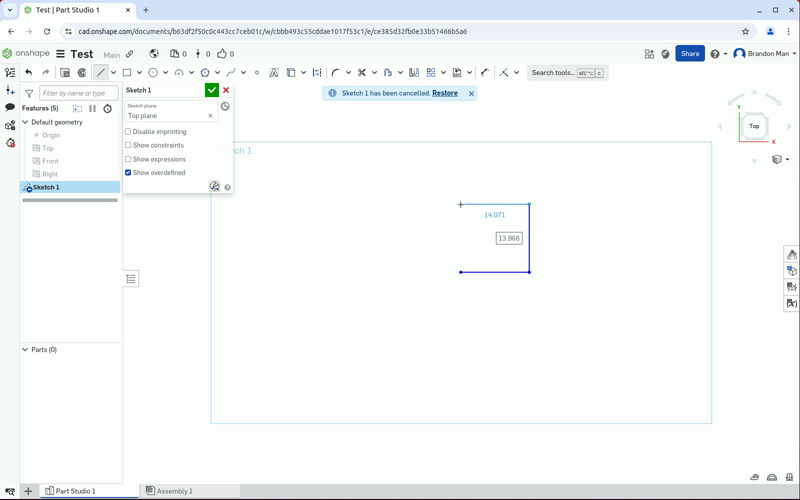
click(460, 204)
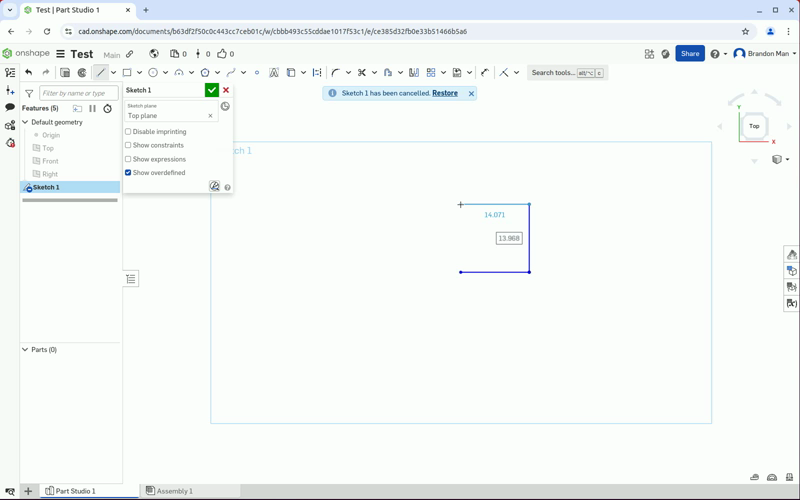
key_up(shift)
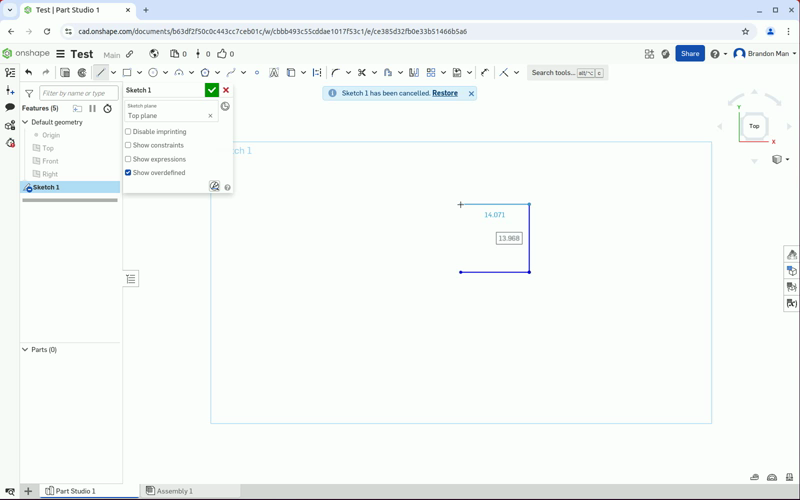
key_down(shift)
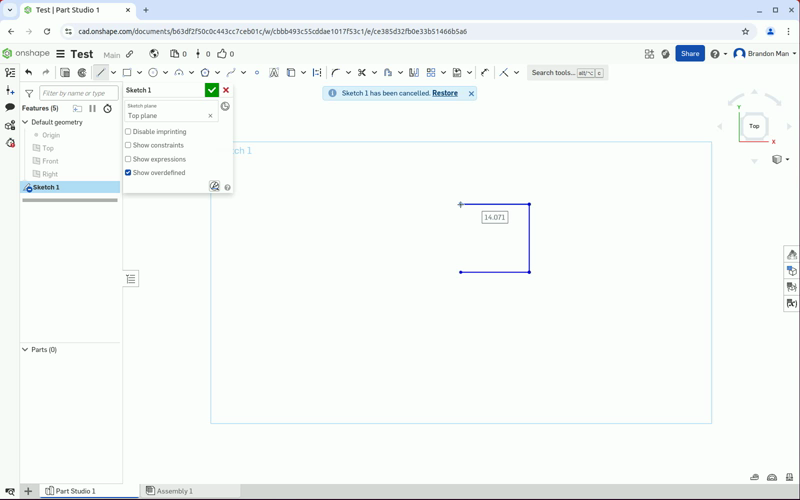
mouse_move(460, 272)
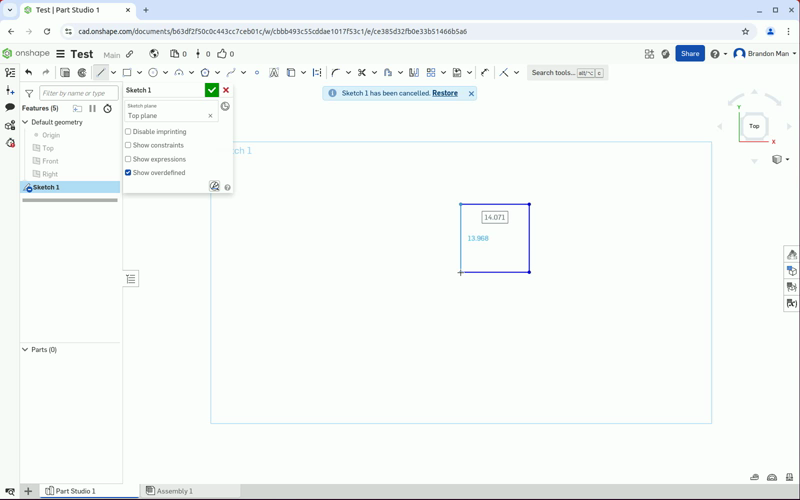
key_up(shift)
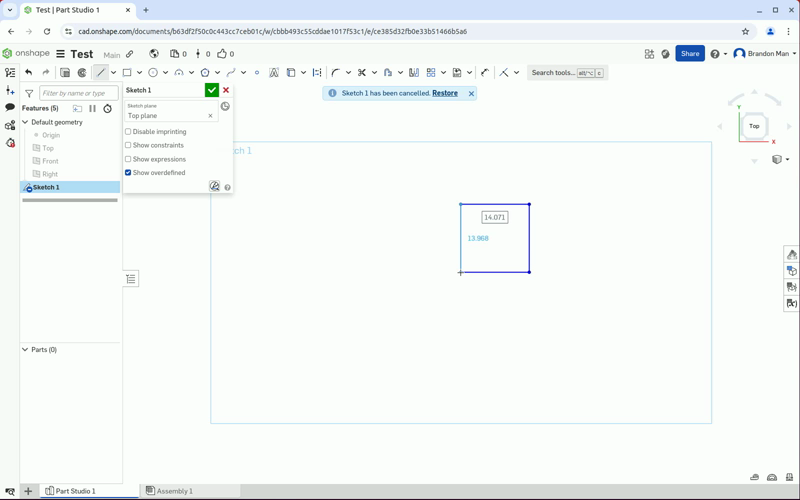
click(460, 272)
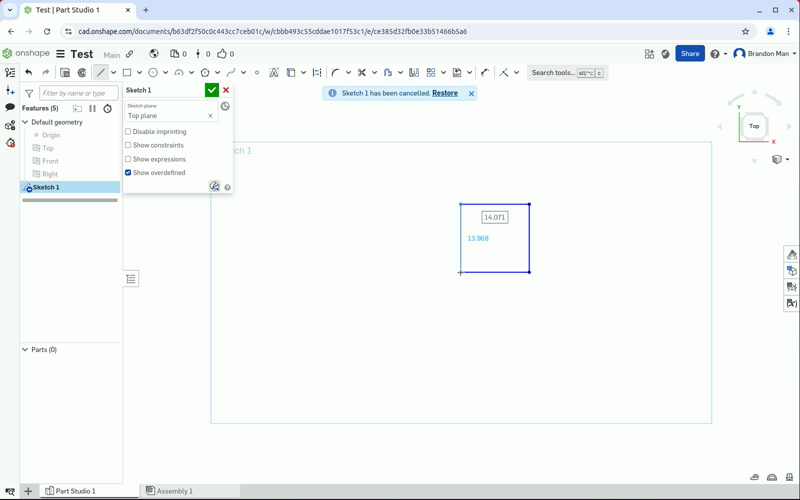
key(esc)
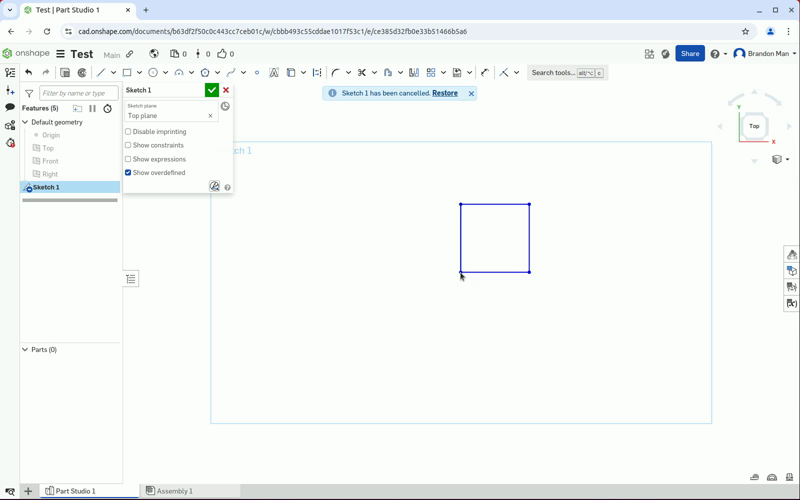
mouse_move(483, 260)
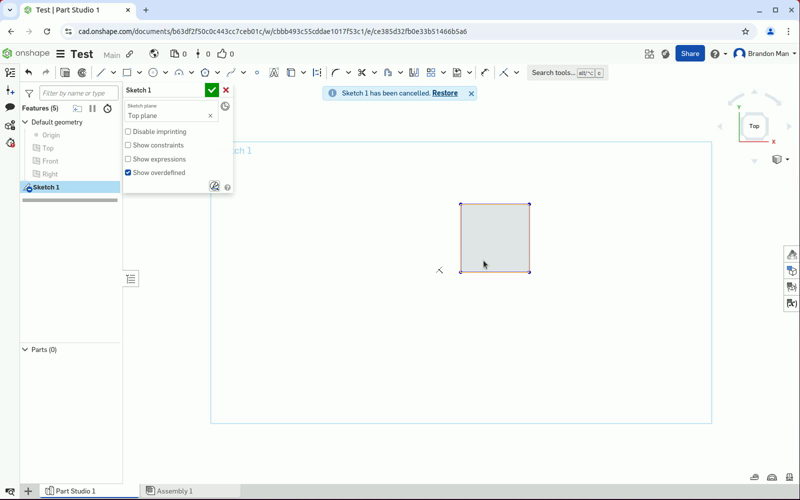
click(483, 260)
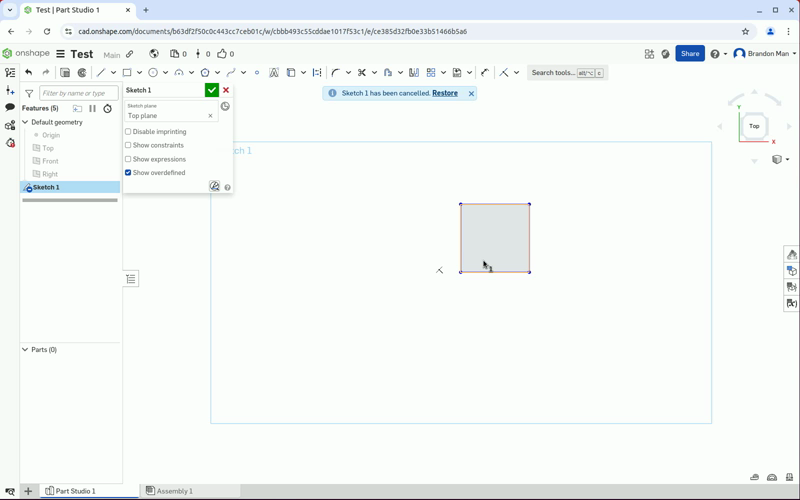
mouse_move(73, 352)
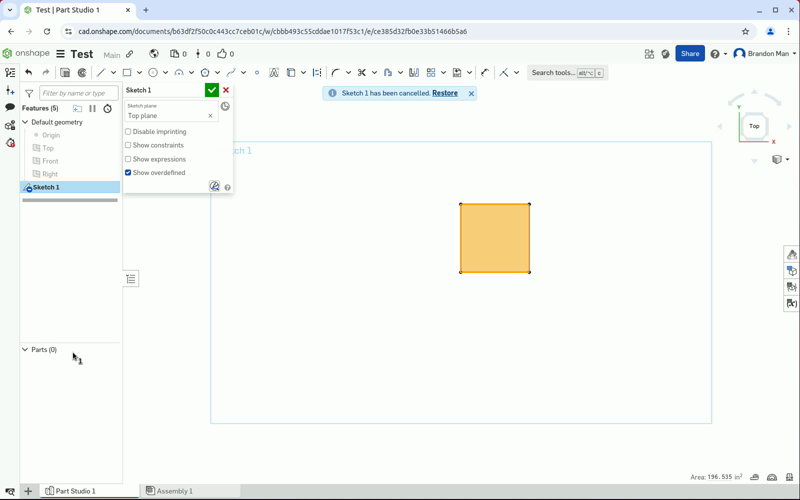
key(shift+y)
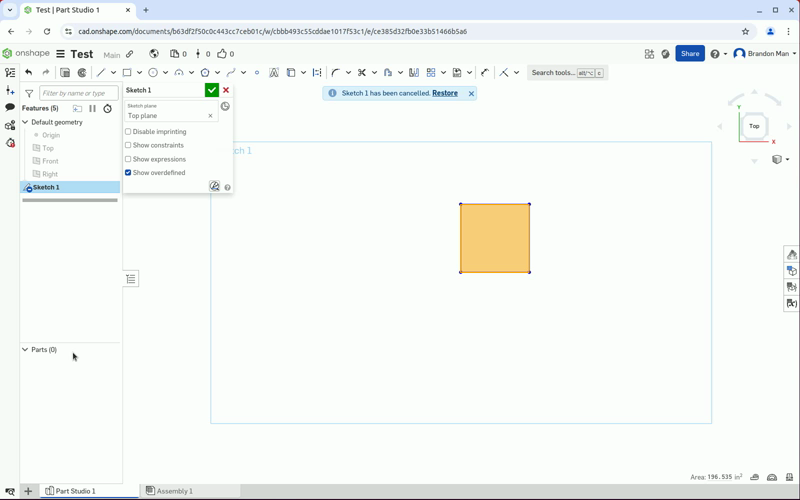
key(shift+e)
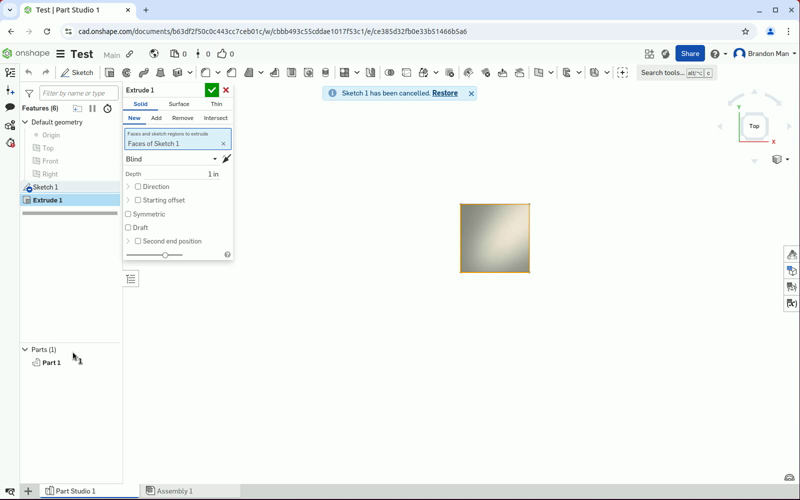
mouse_move(143, 106)
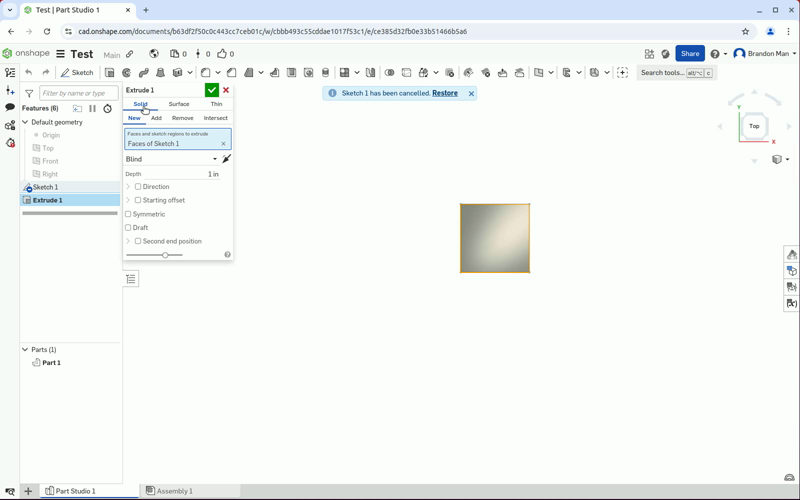
click(143, 106)
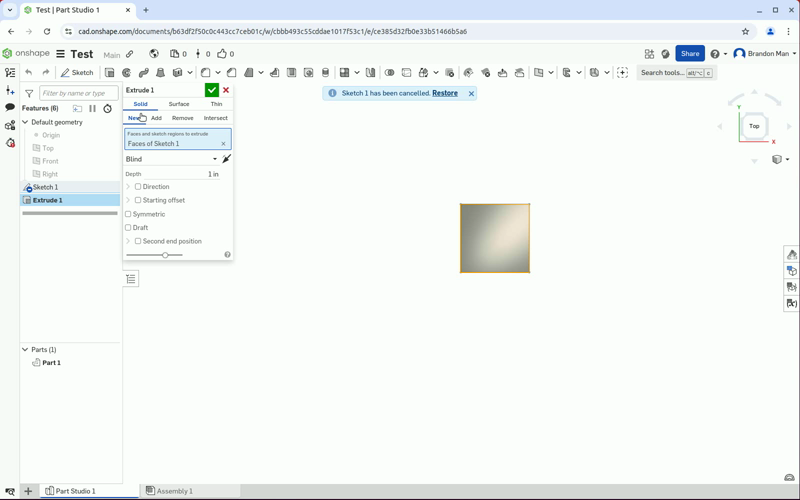
mouse_move(137, 120)
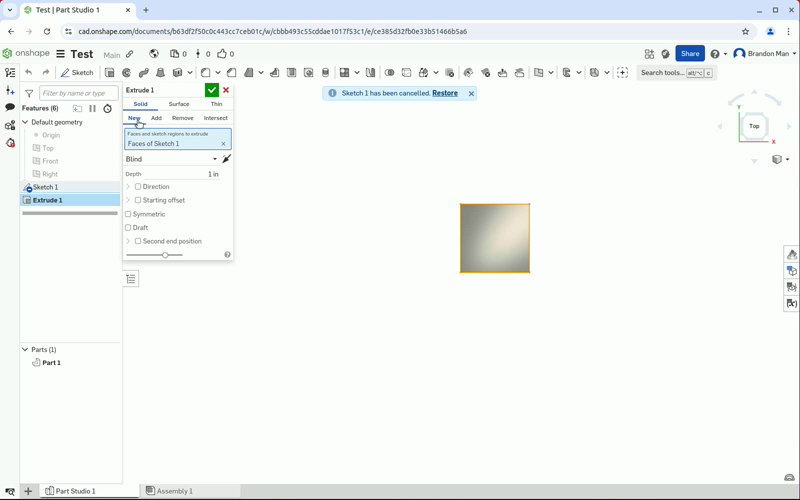
click(137, 120)
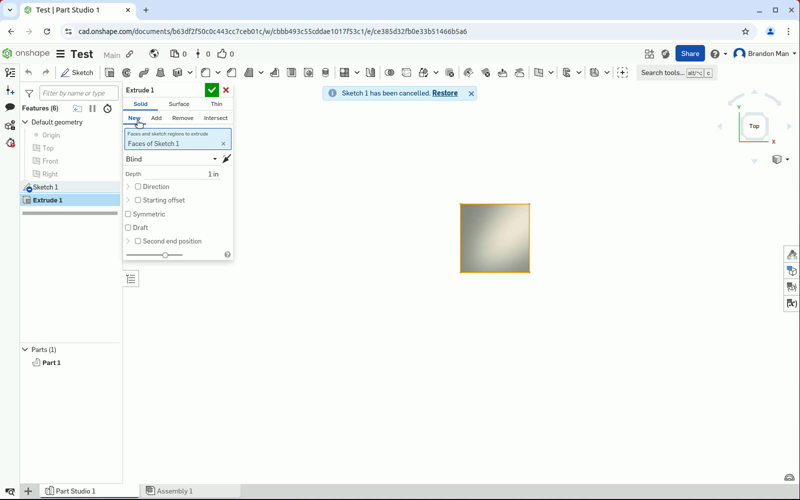
key(tab, 4)
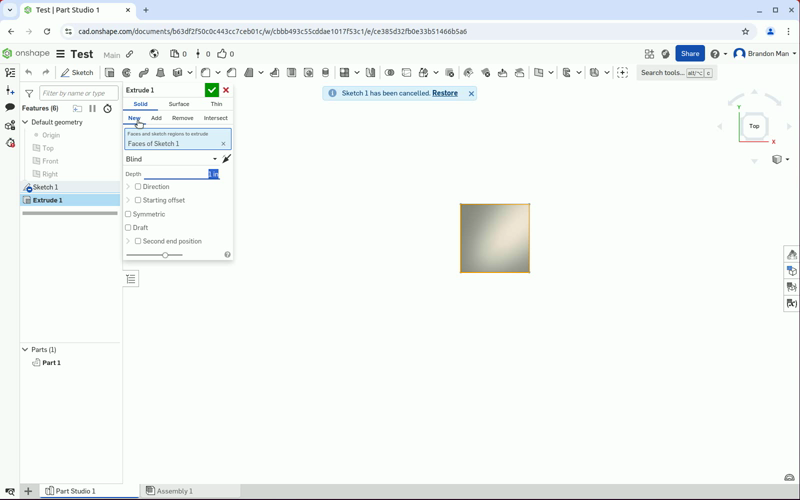
text(1.444)
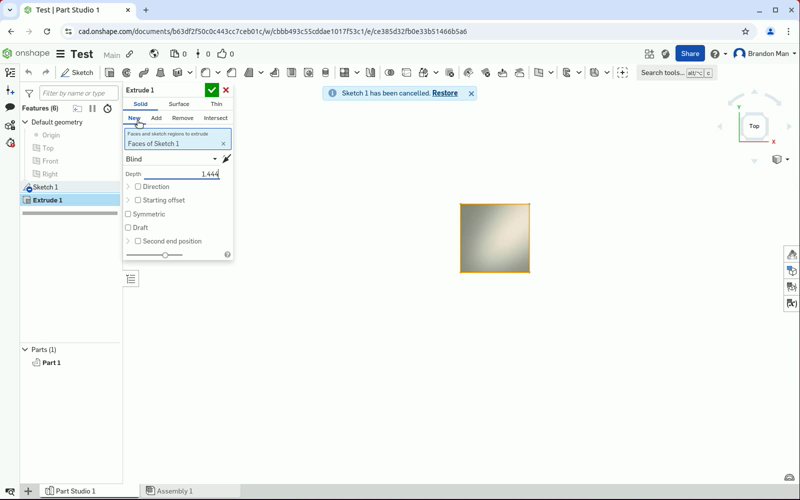
key(enter)
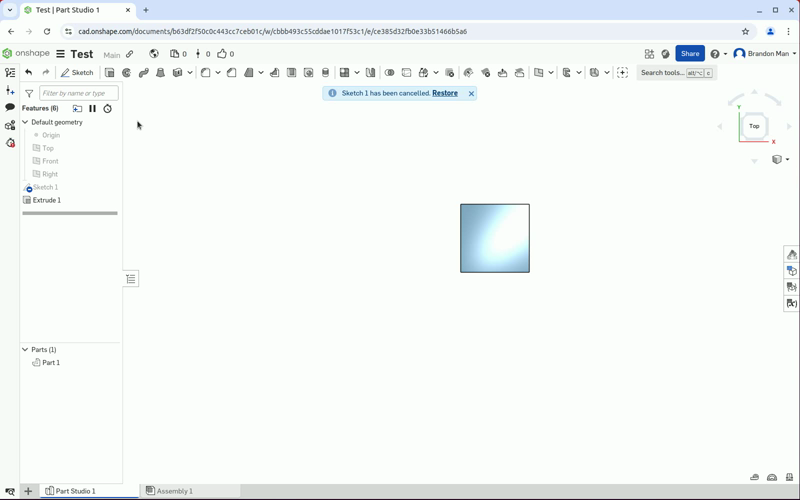
key(shift+h)
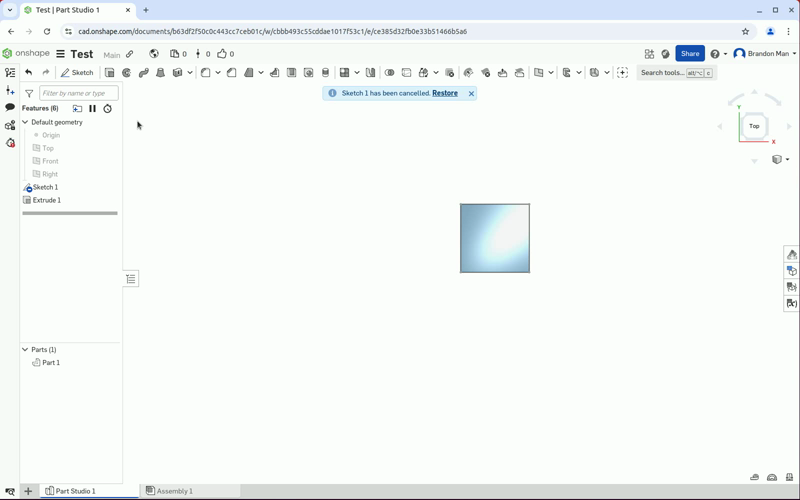
key(shift+h)
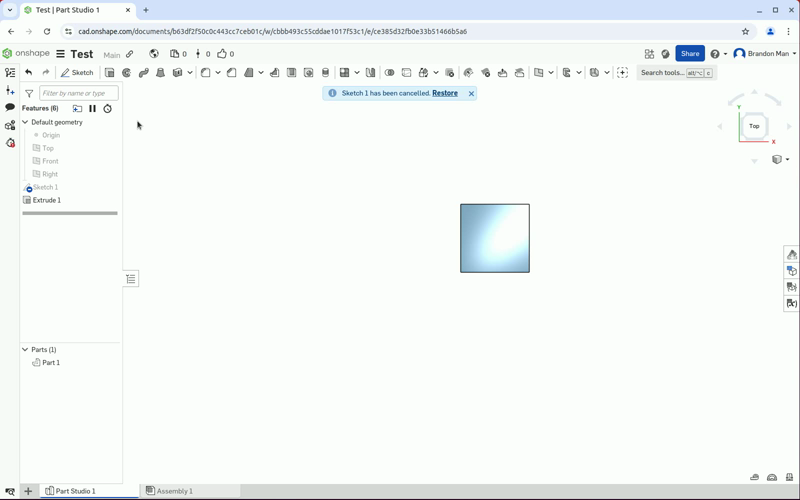
mouse_move(73, 189)
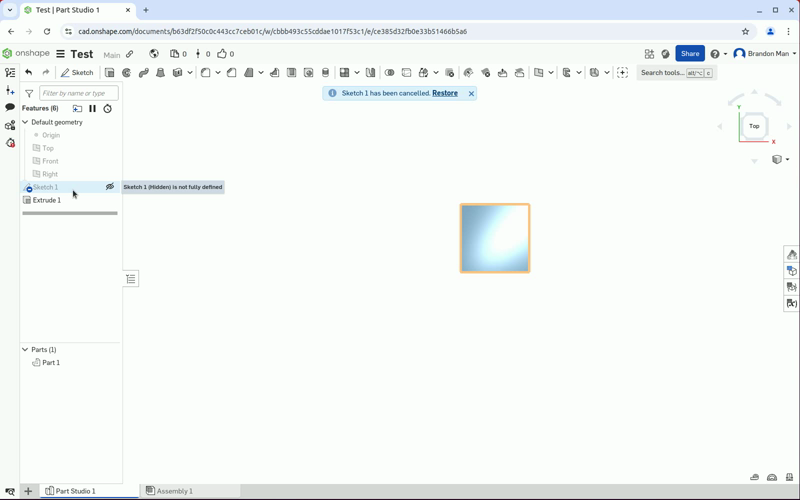
click(73, 189)
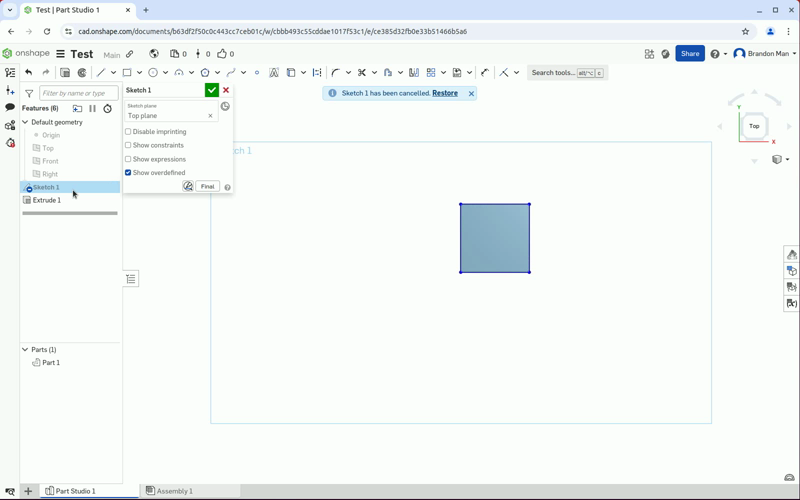
mouse_move(229, 92)
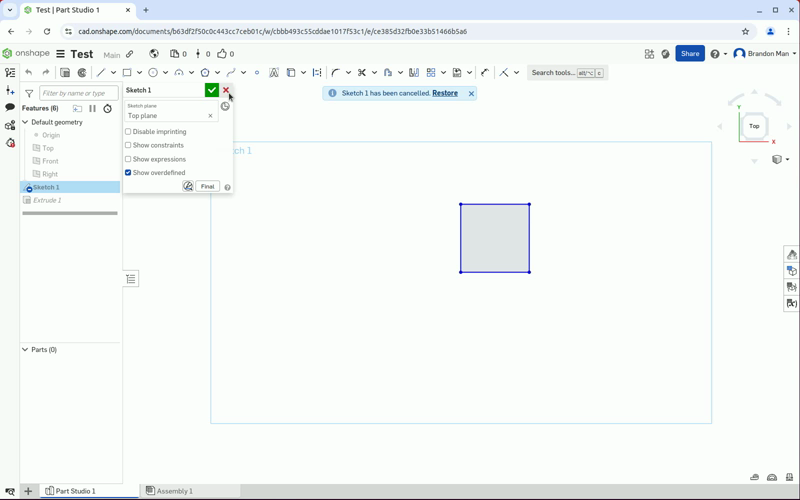
click(229, 92)
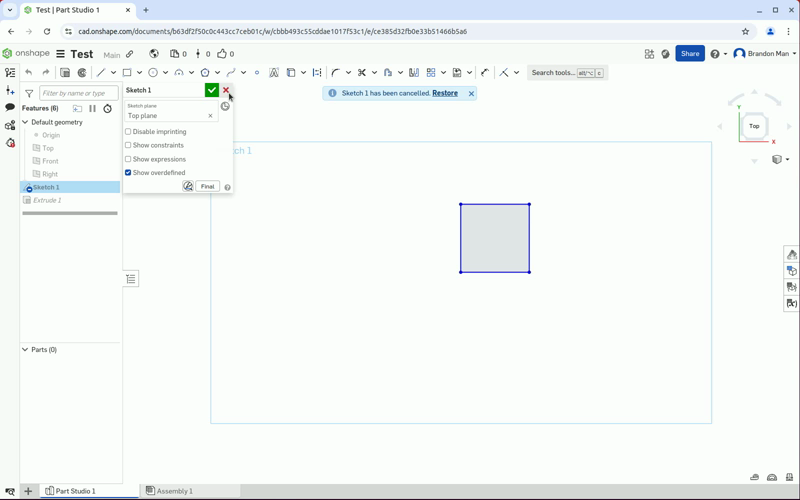
key(shift+s)
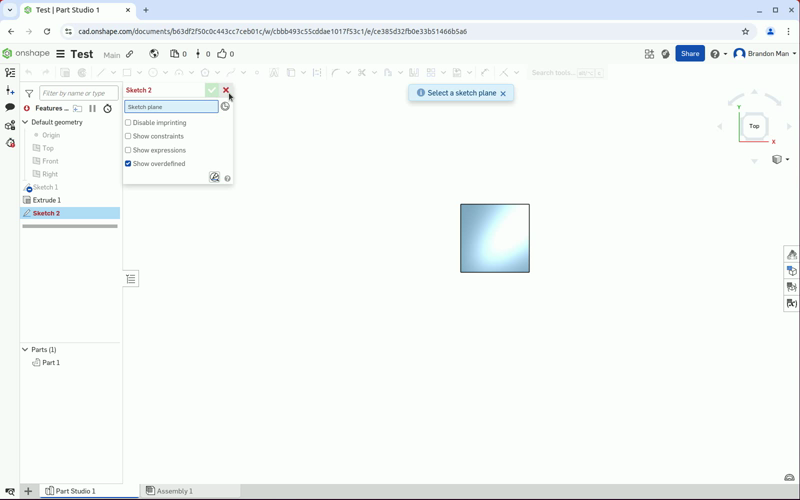
mouse_move(73, 150)
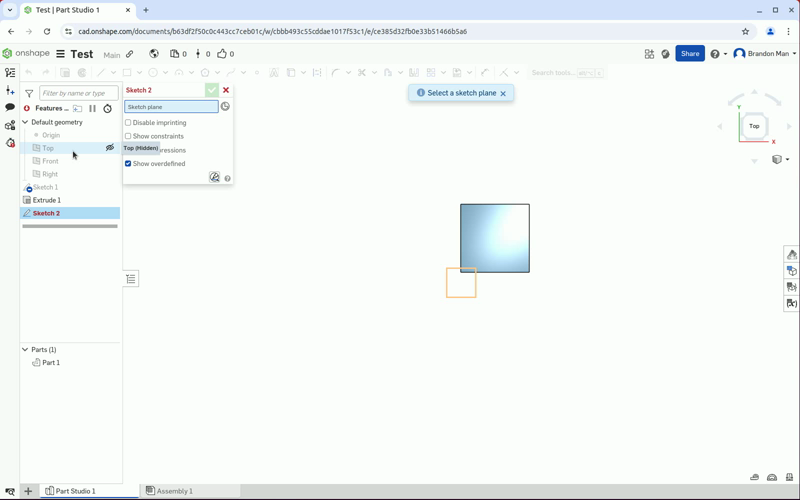
click(73, 150)
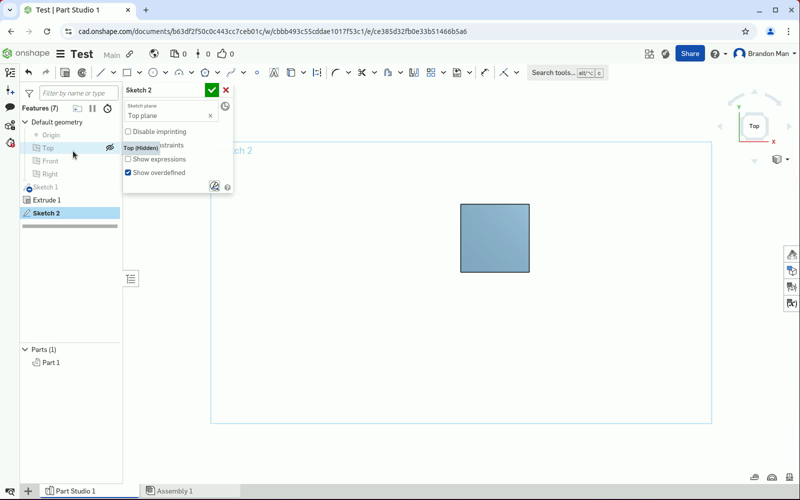
mouse_move(73, 352)
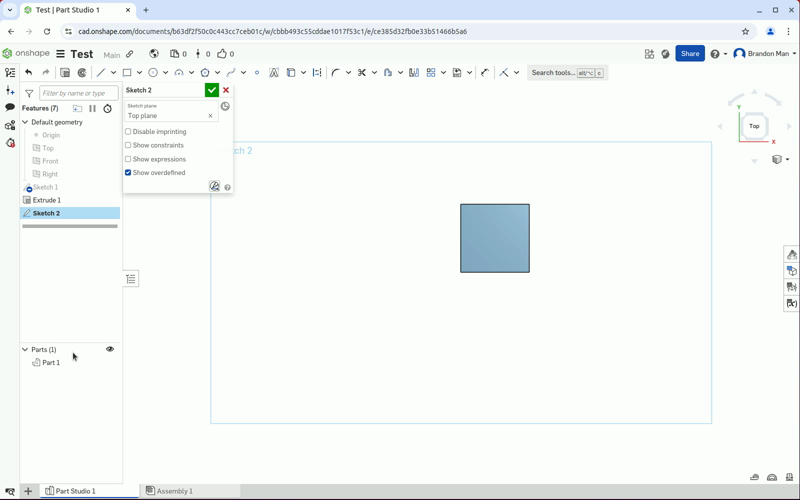
key(y)
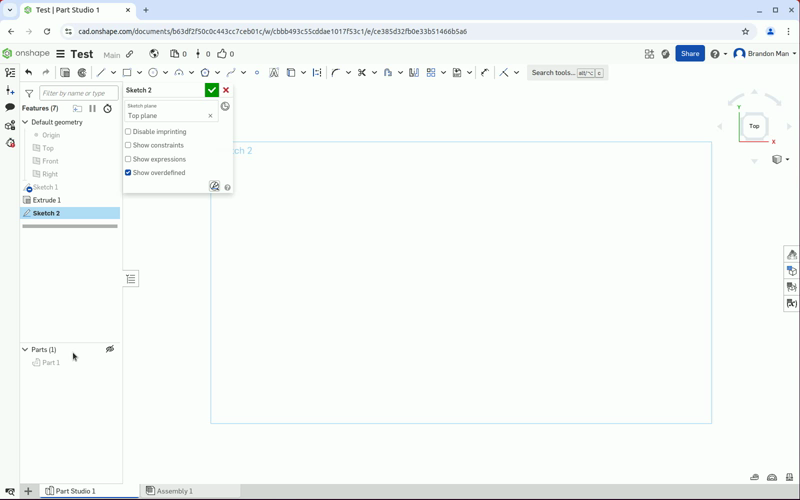
key(l)
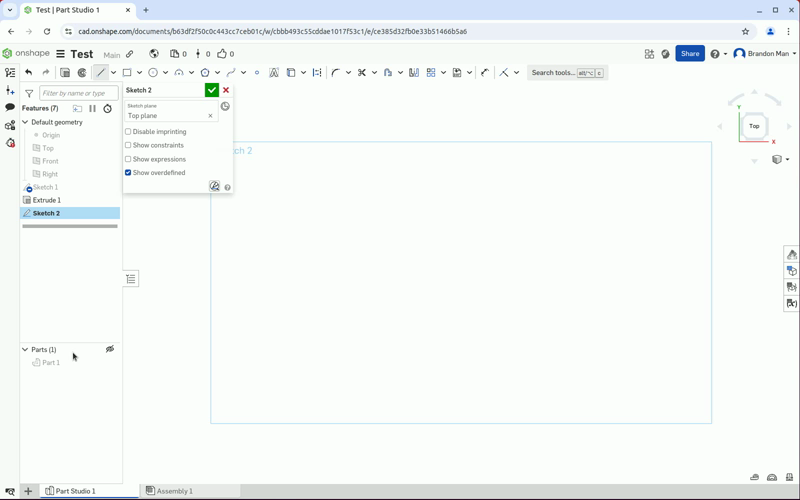
key_down(shift)
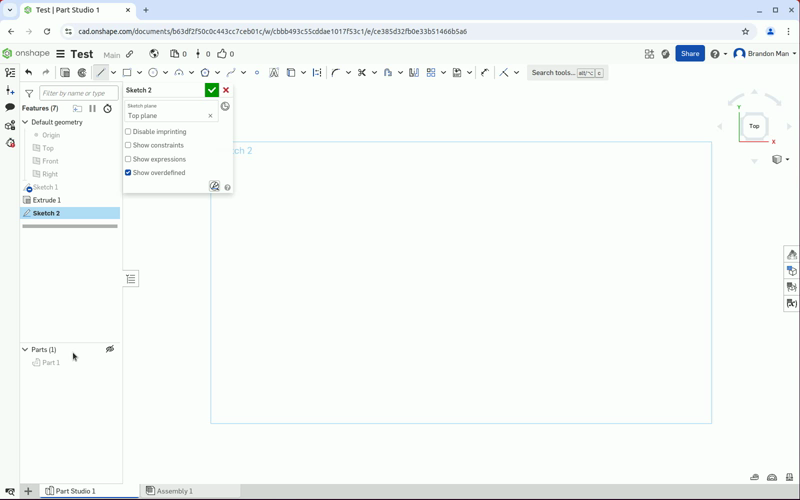
mouse_move(460, 282)
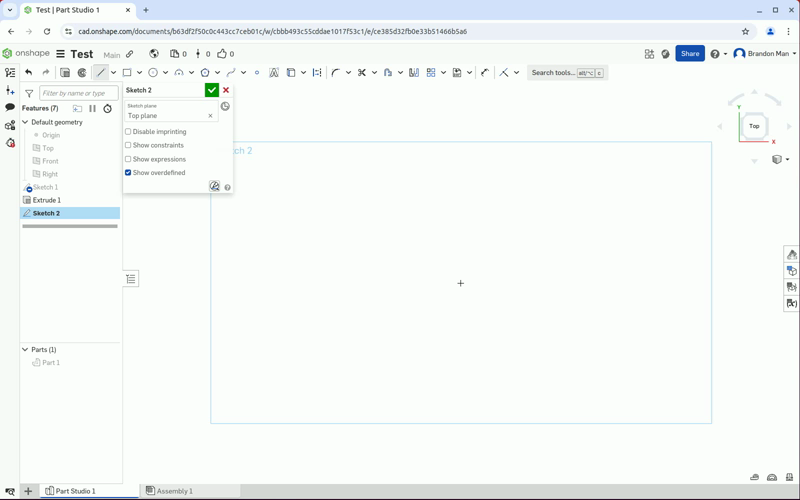
click(460, 282)
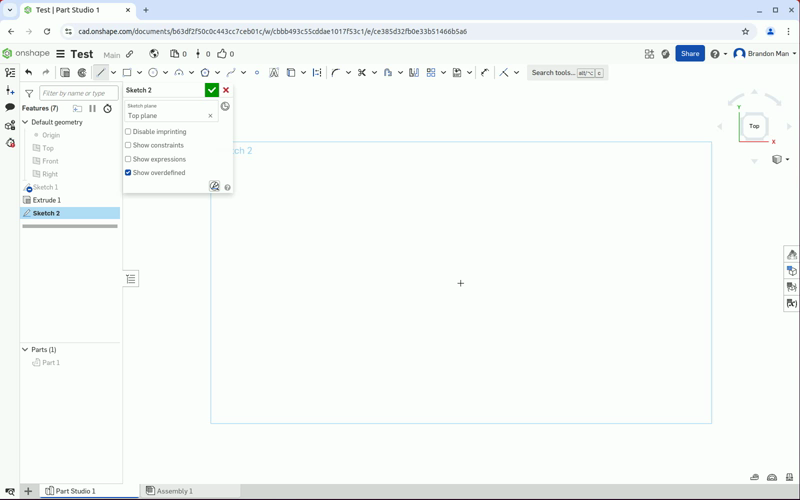
key_up(shift)
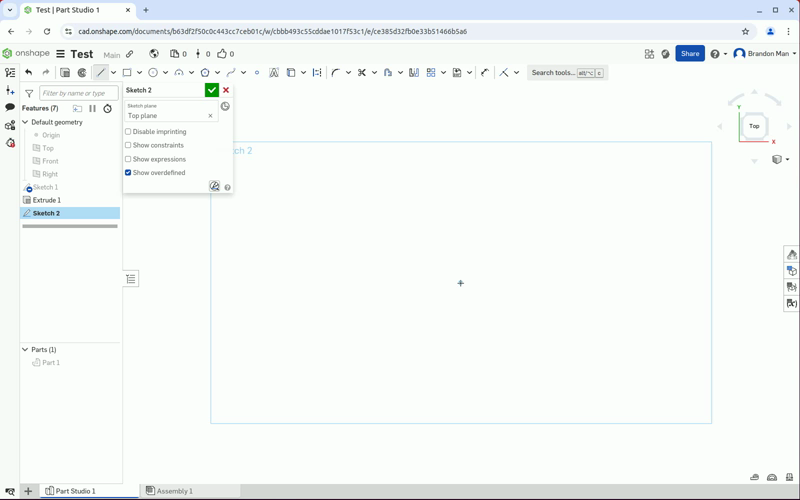
key_down(shift)
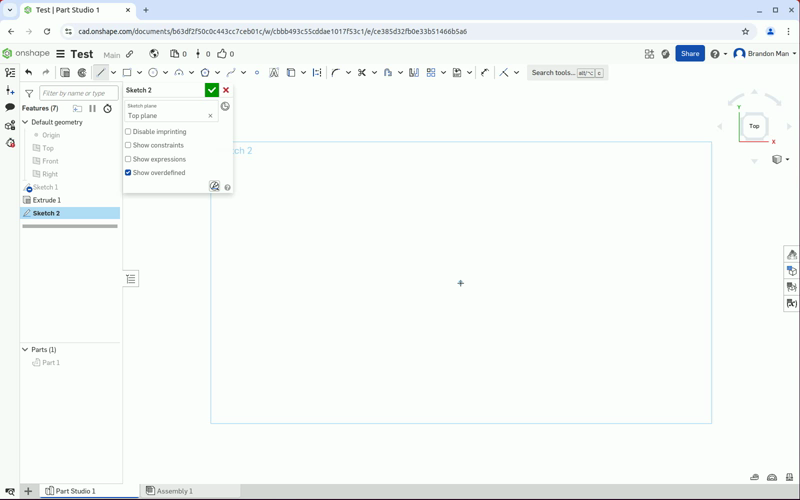
mouse_move(529, 282)
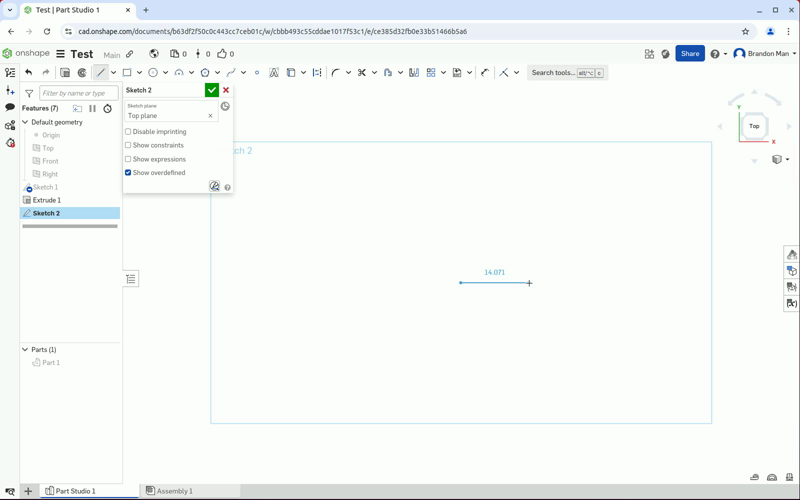
click(529, 282)
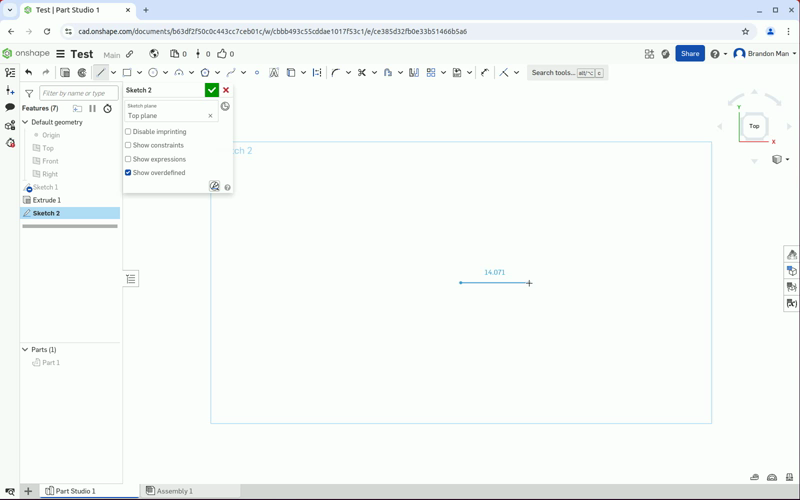
key_up(shift)
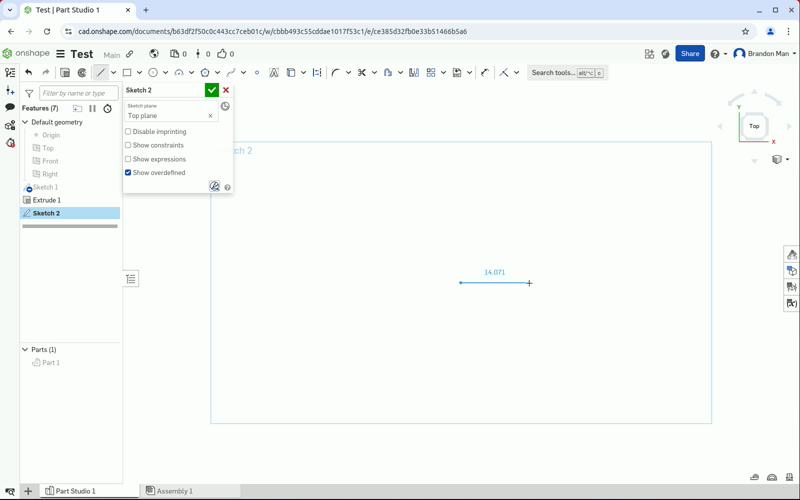
key_down(shift)
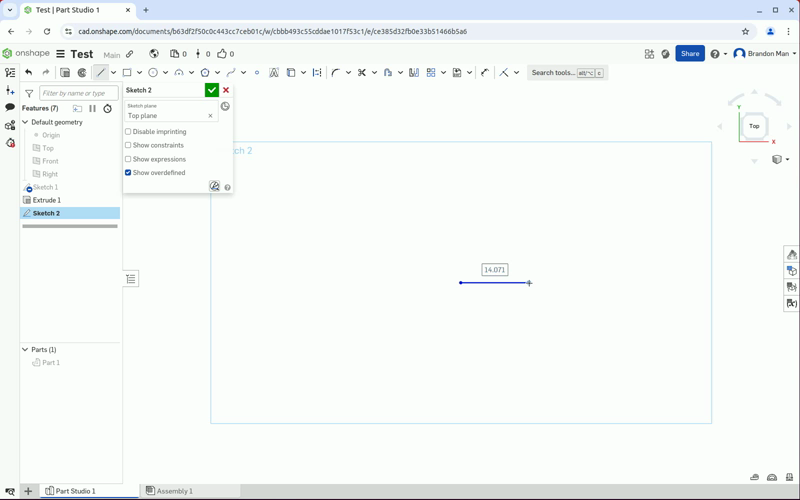
mouse_move(559, 282)
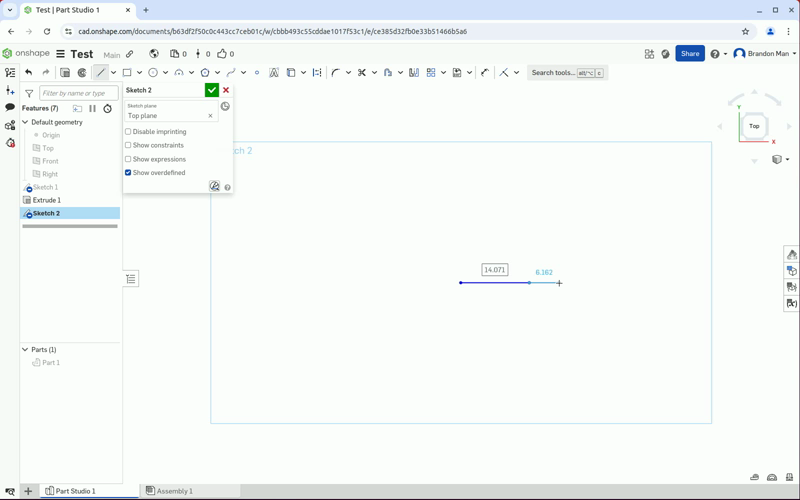
mouse_move(529, 272)
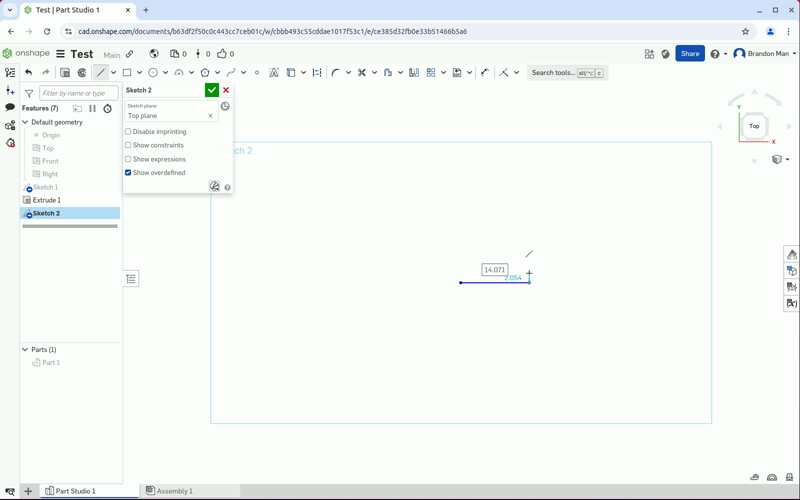
click(529, 272)
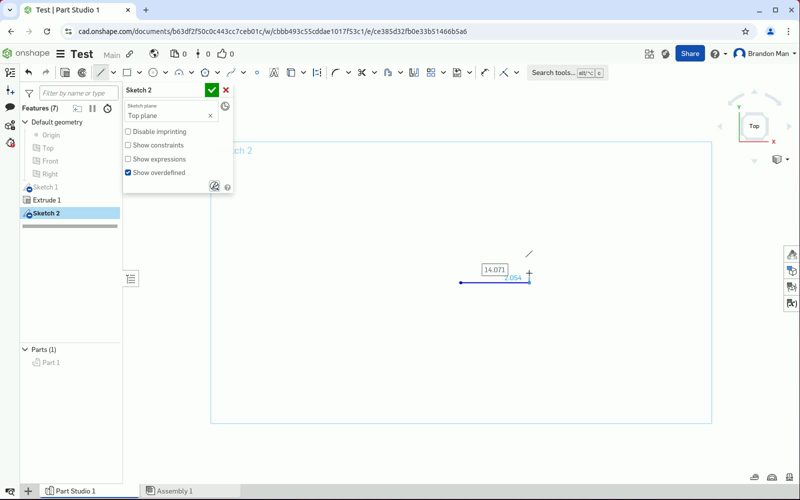
key_up(shift)
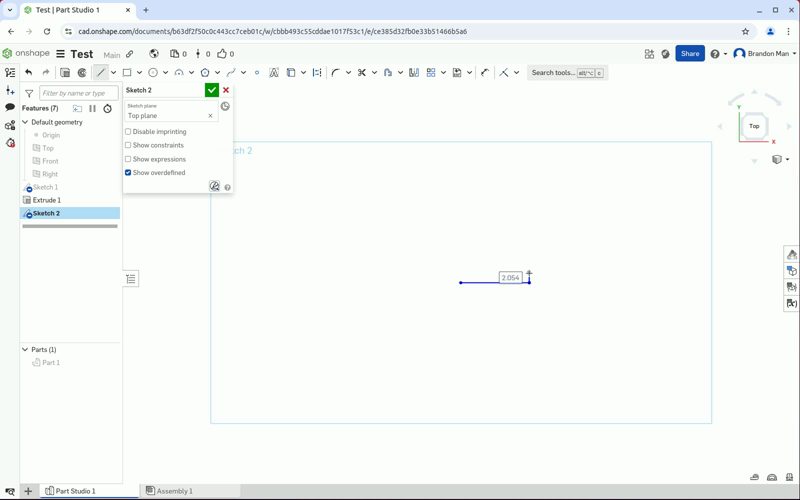
key_down(shift)
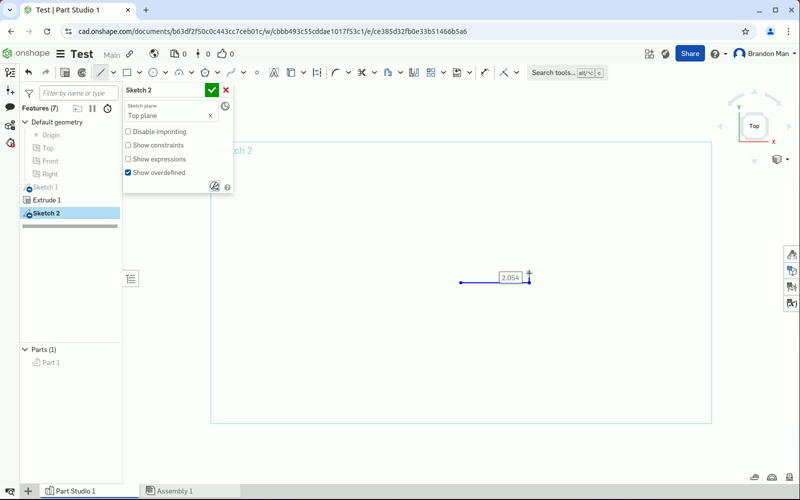
mouse_move(460, 272)
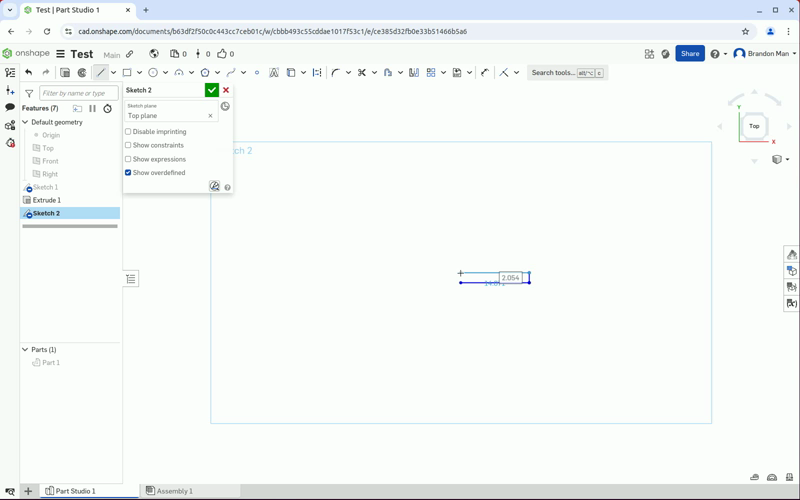
click(460, 272)
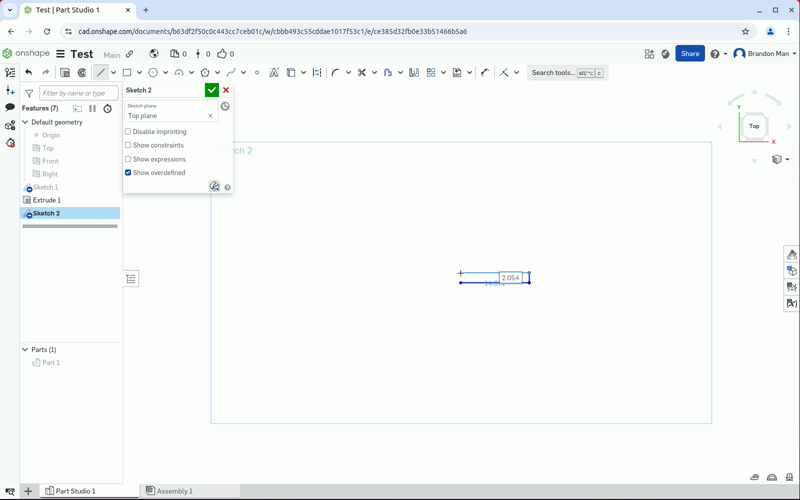
key_up(shift)
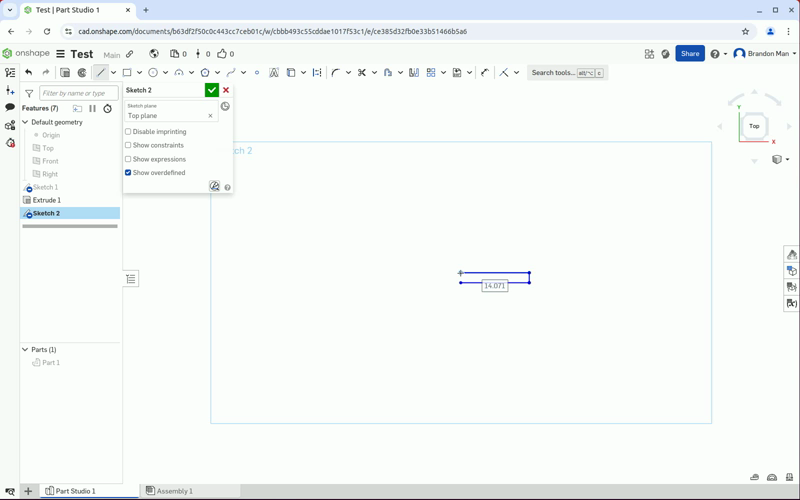
mouse_move(490, 272)
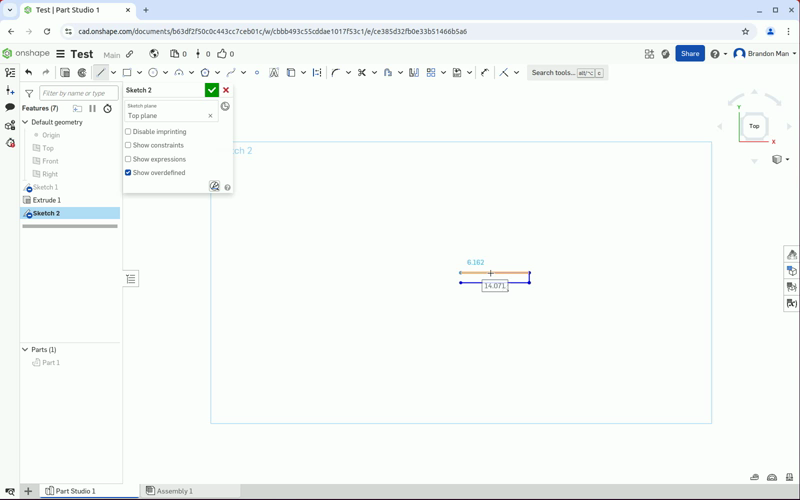
key_down(shift)
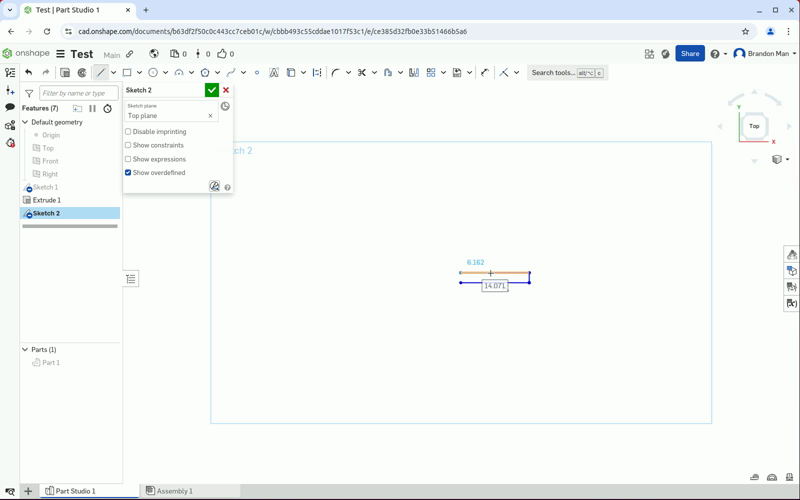
mouse_move(460, 282)
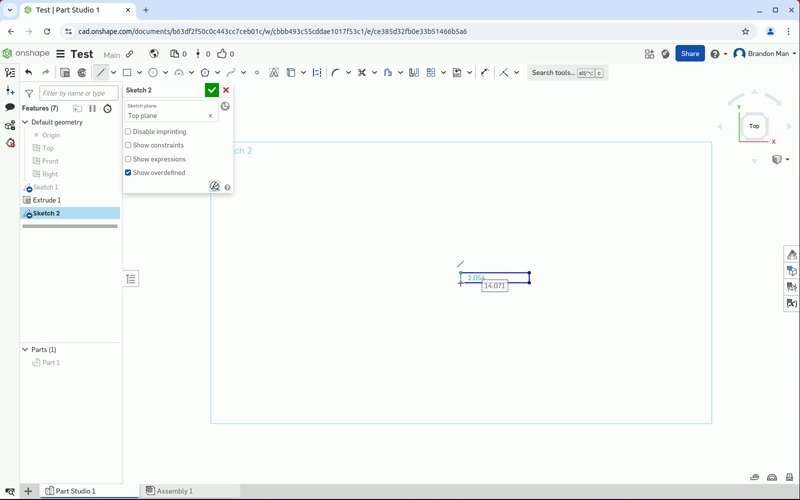
key_up(shift)
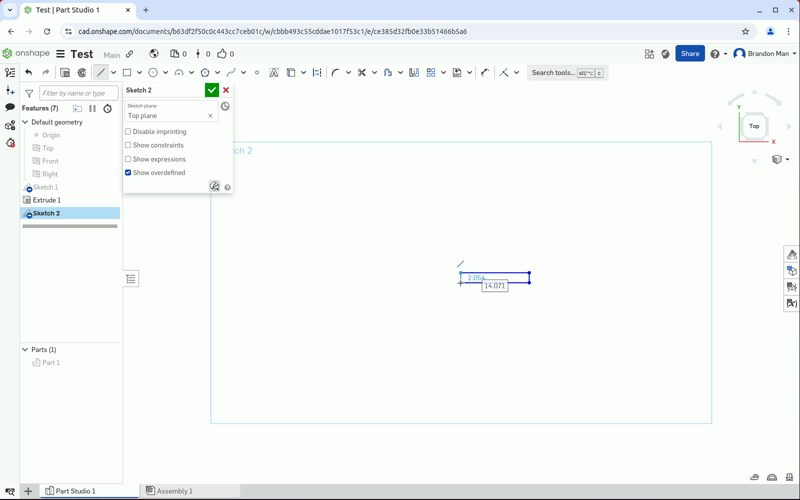
click(460, 282)
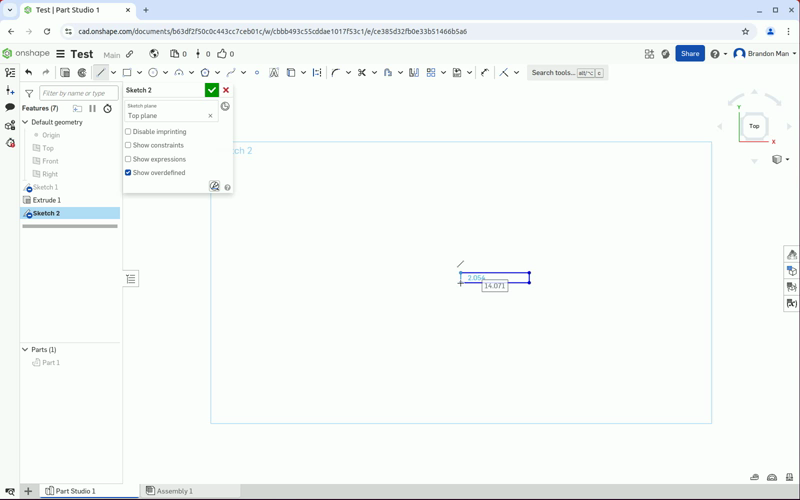
key(esc)
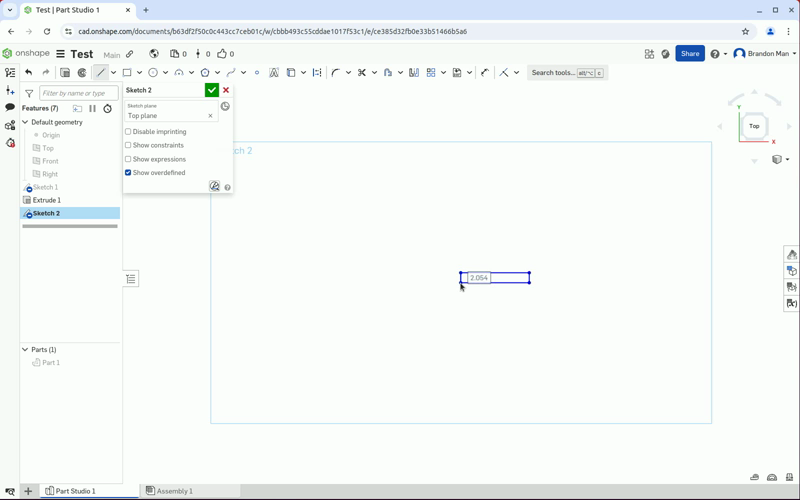
mouse_move(477, 274)
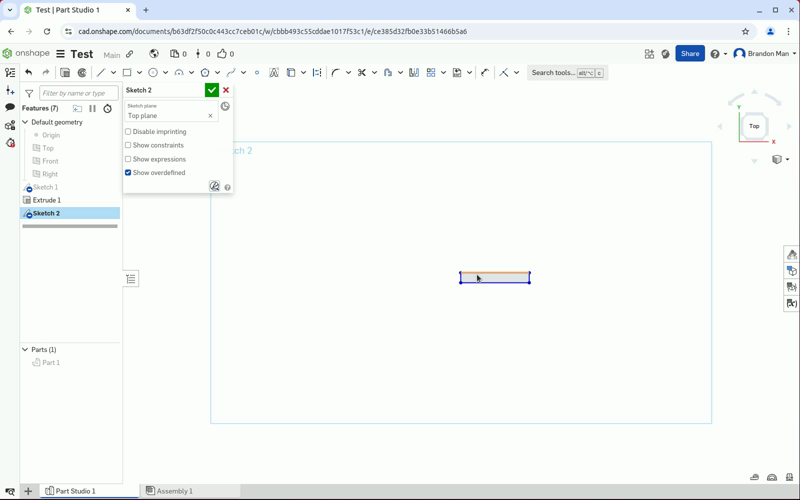
scroll(6)
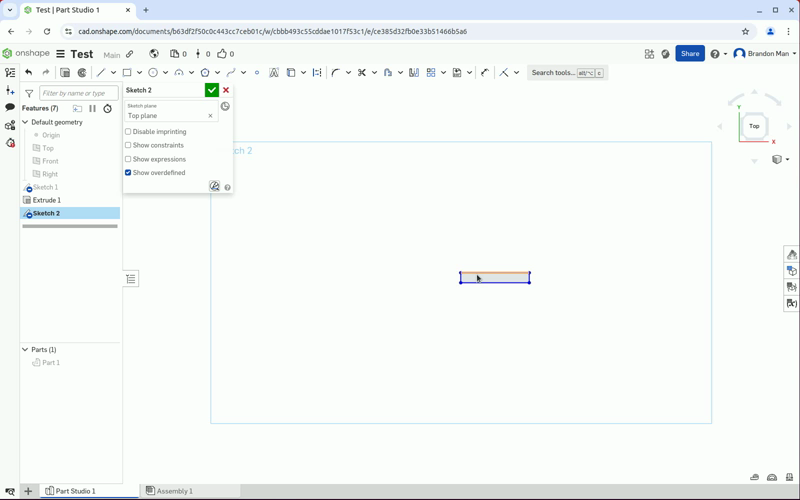
scroll(6)
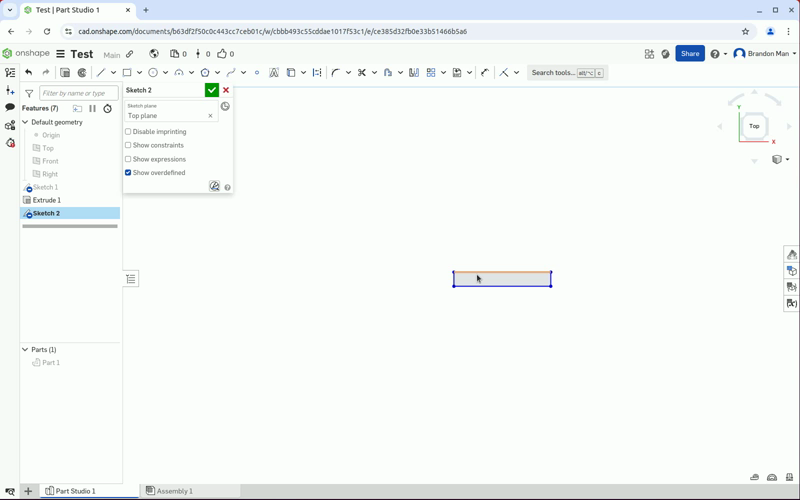
scroll(6)
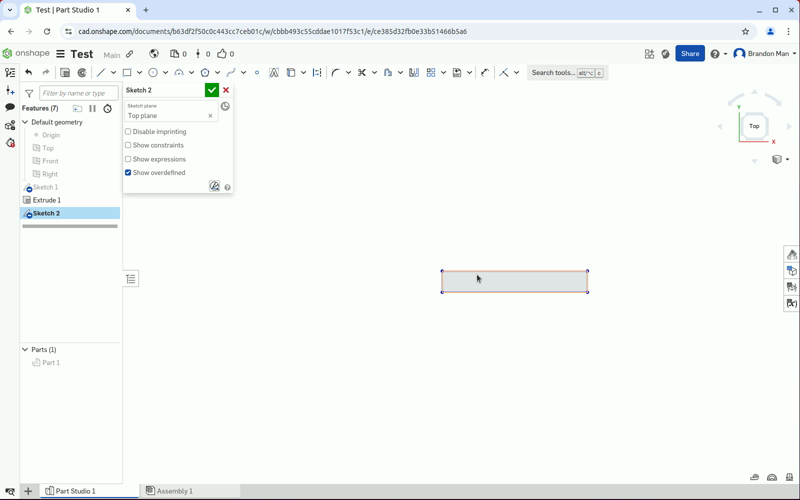
scroll(6)
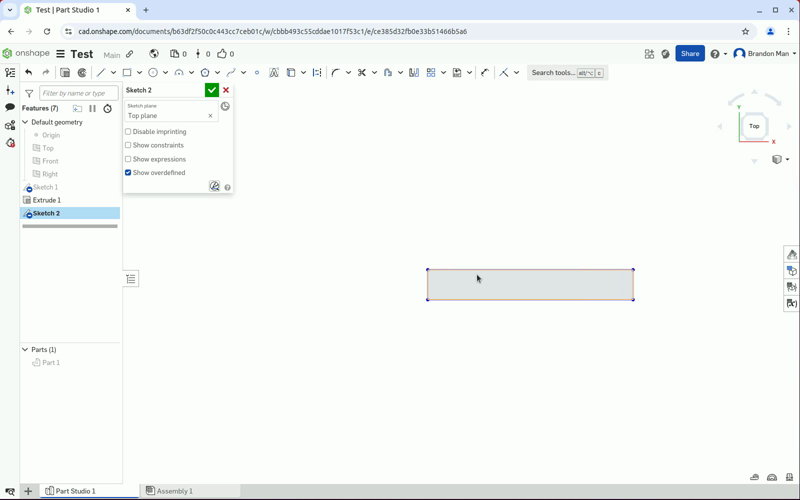
scroll(6)
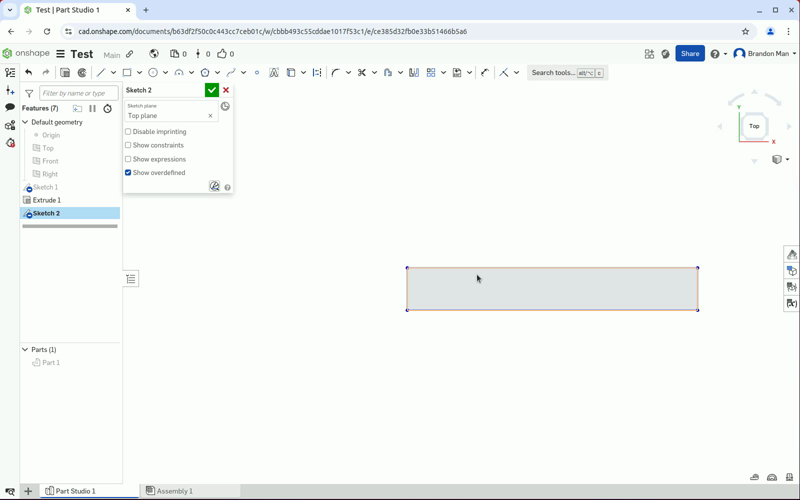
scroll(6)
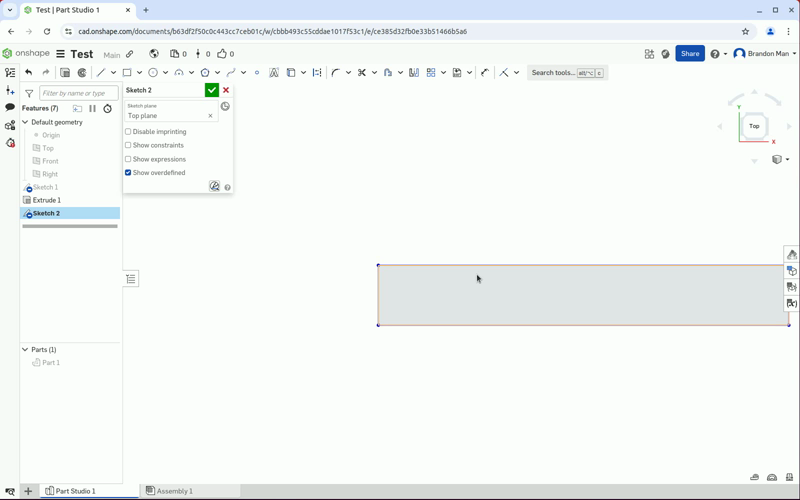
scroll(6)
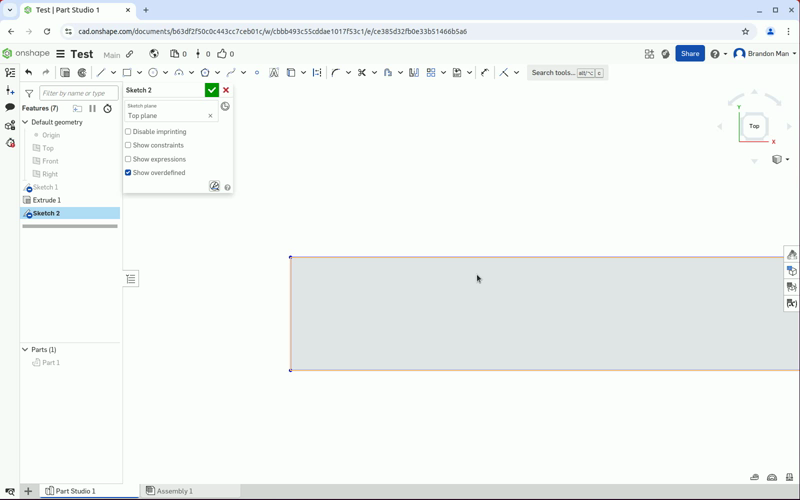
click(477, 274)
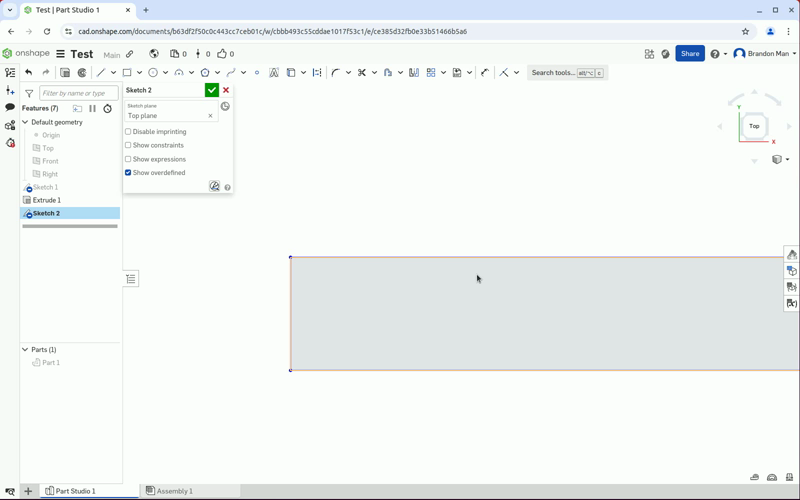
scroll(-6)
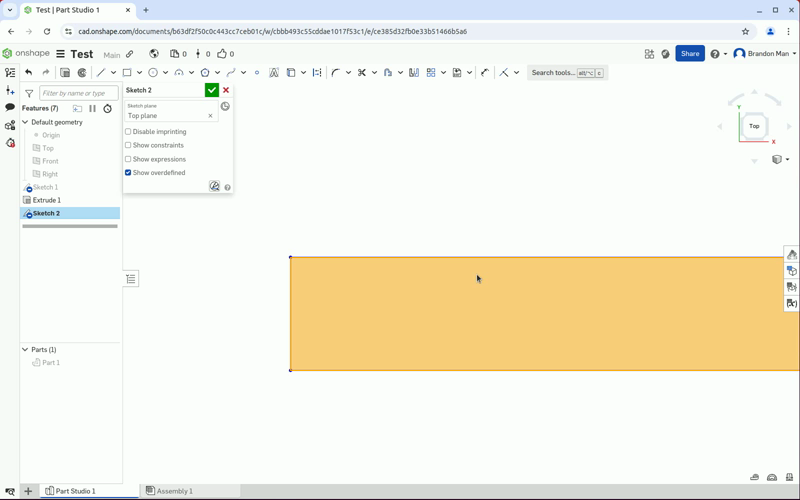
scroll(-6)
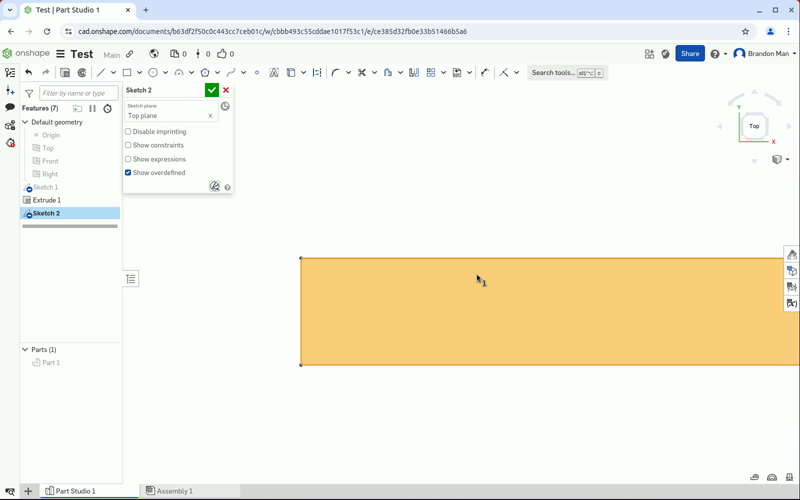
scroll(-6)
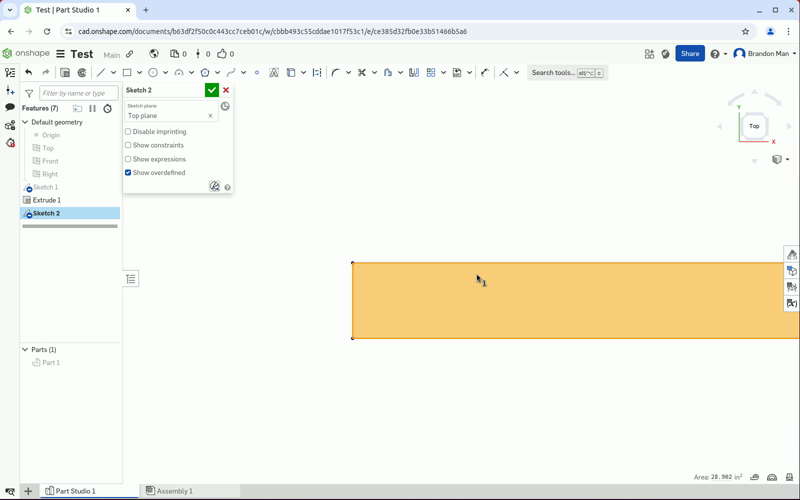
scroll(-6)
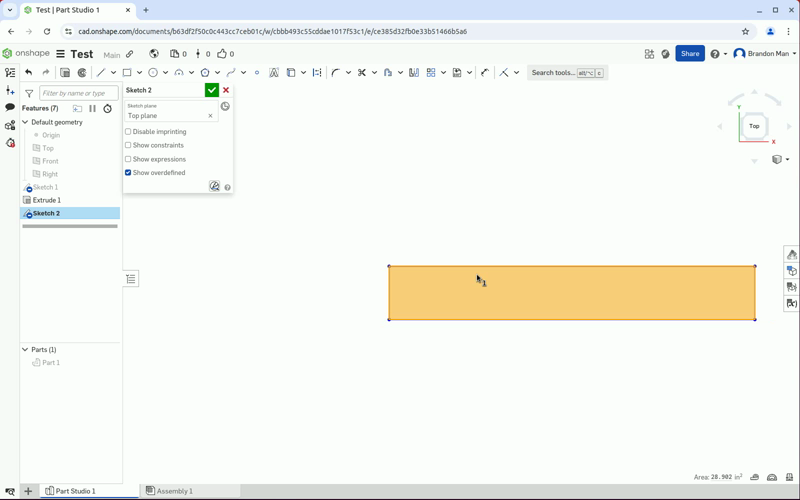
scroll(-6)
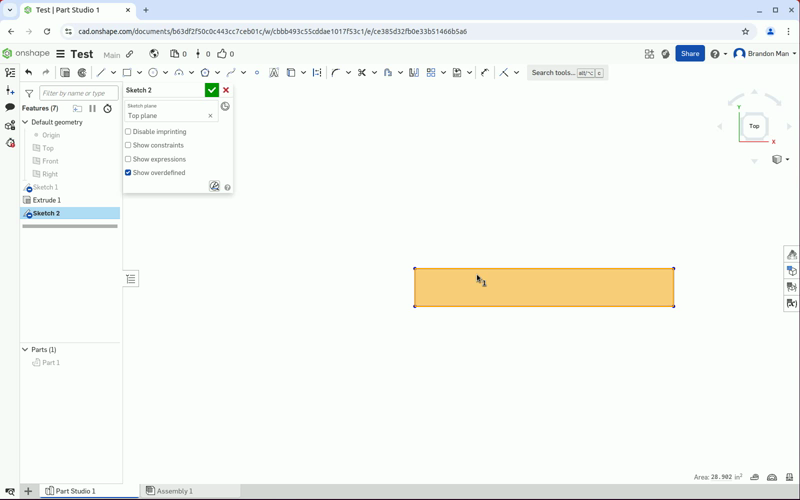
scroll(-6)
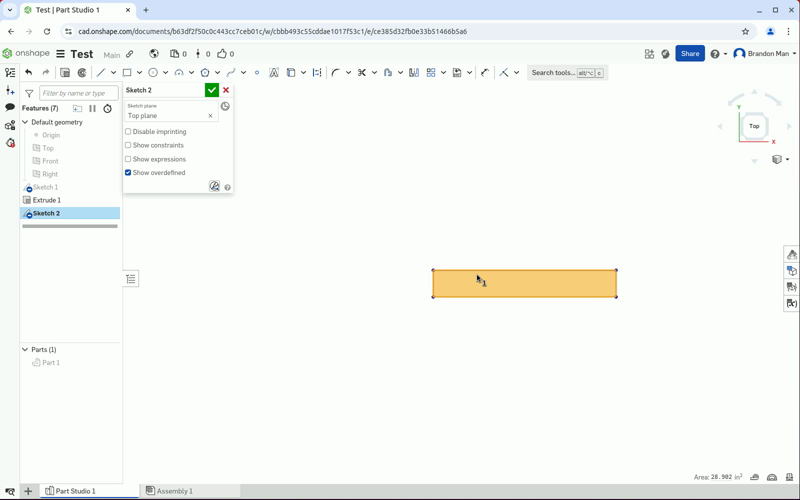
scroll(-6)
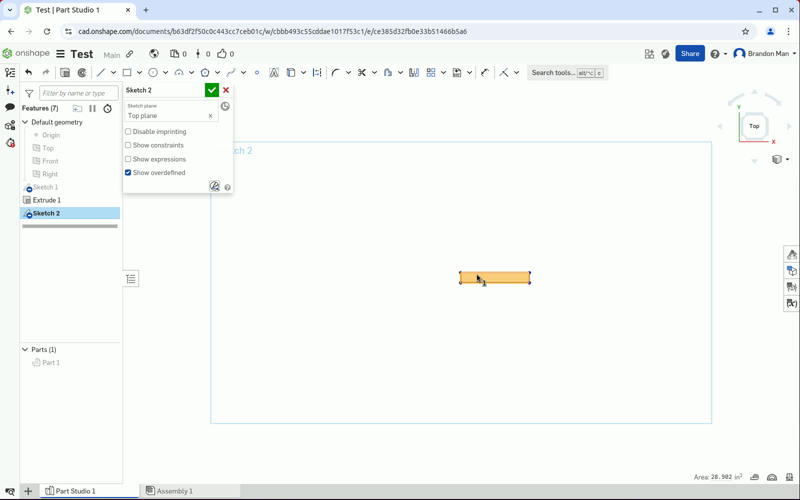
mouse_move(73, 352)
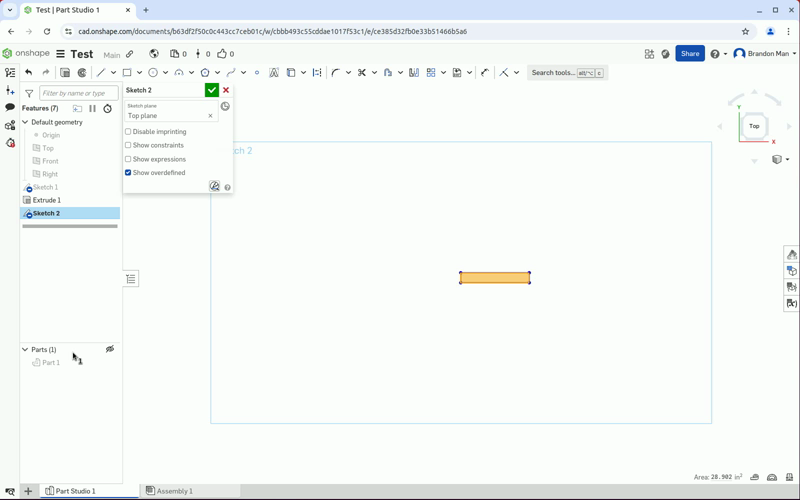
key(shift+y)
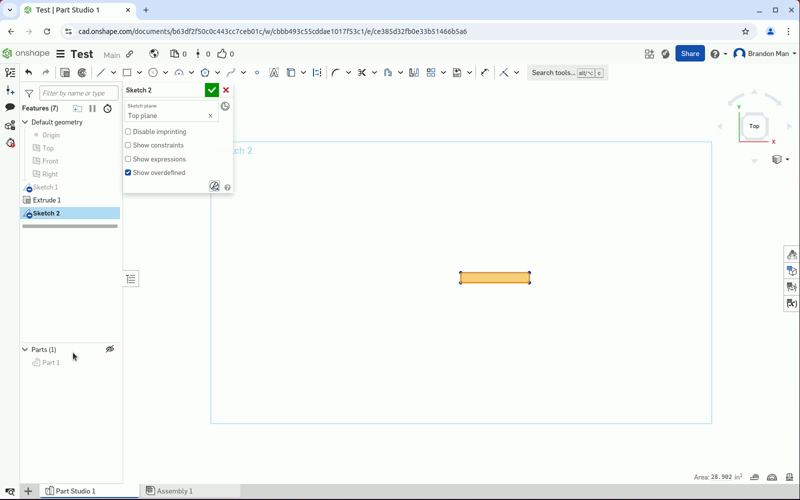
key(shift+e)
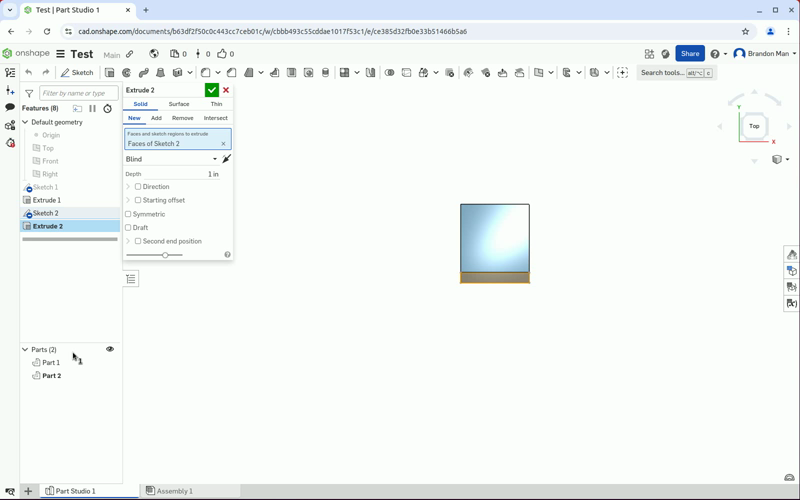
mouse_move(143, 106)
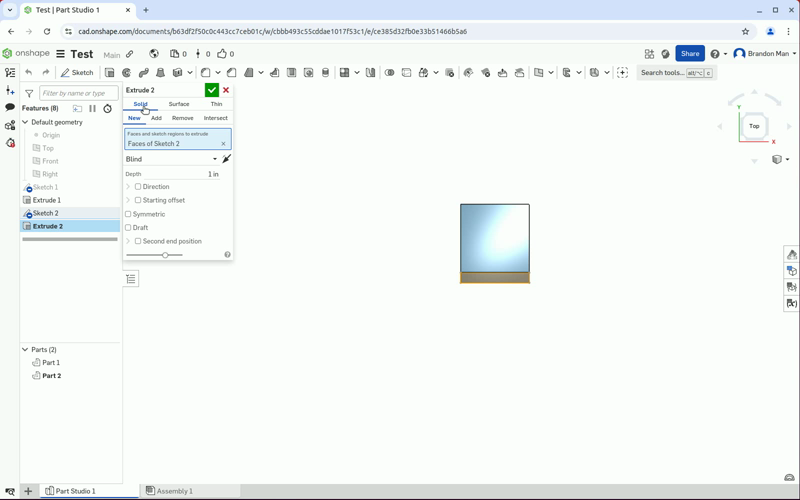
click(143, 106)
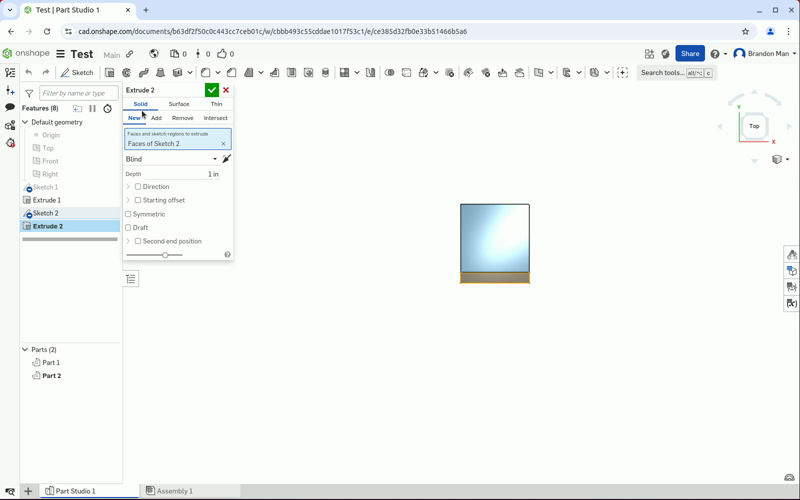
mouse_move(137, 120)
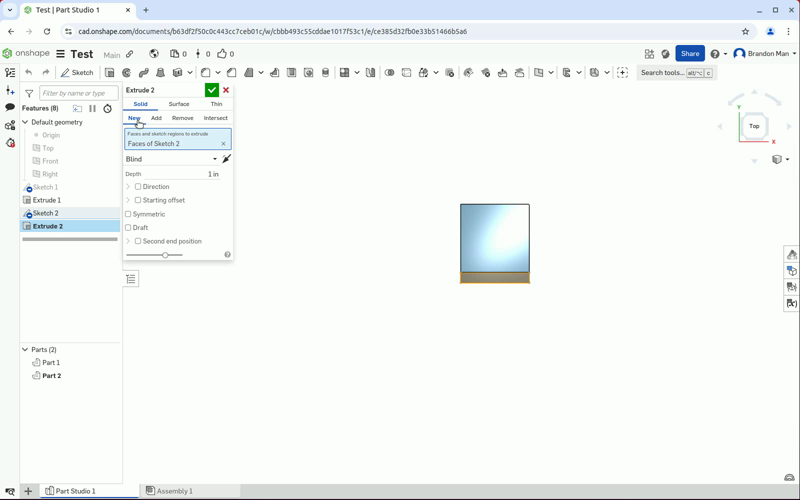
click(137, 120)
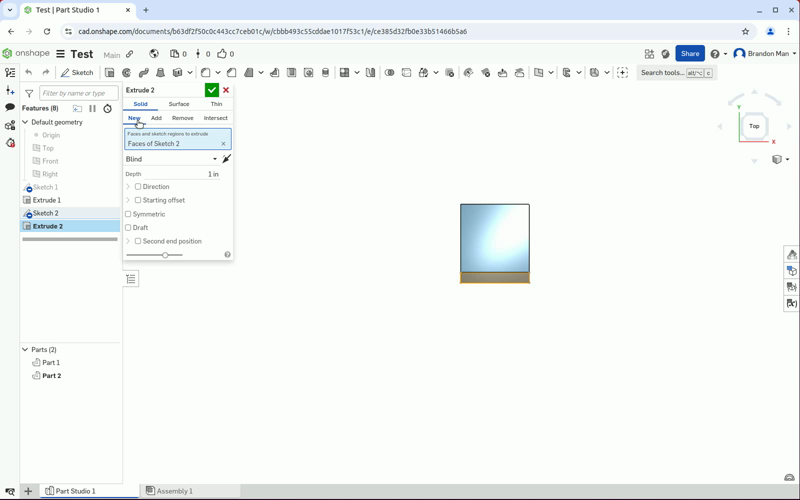
key(tab, 4)
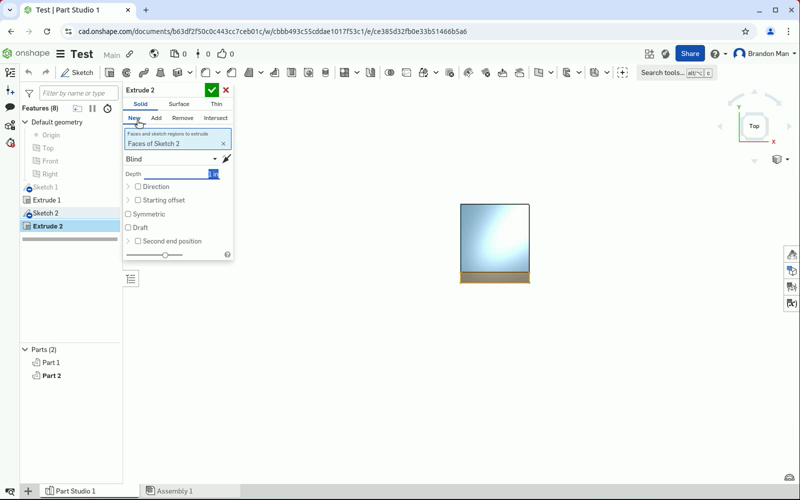
text(16.85)
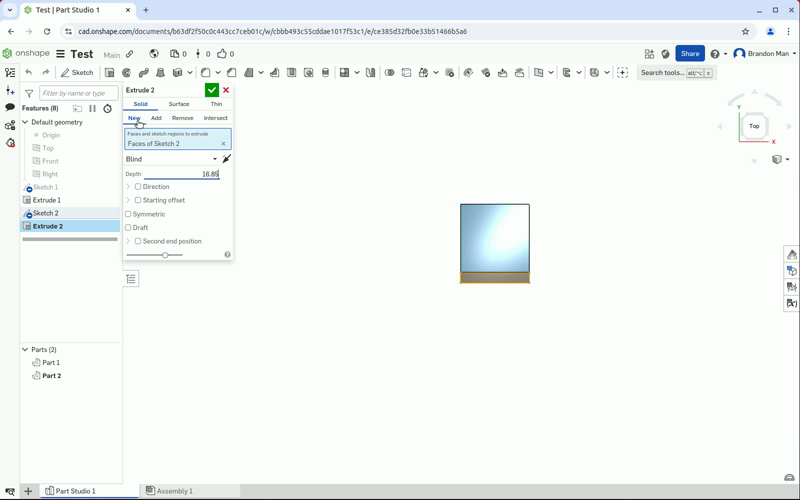
key(enter)
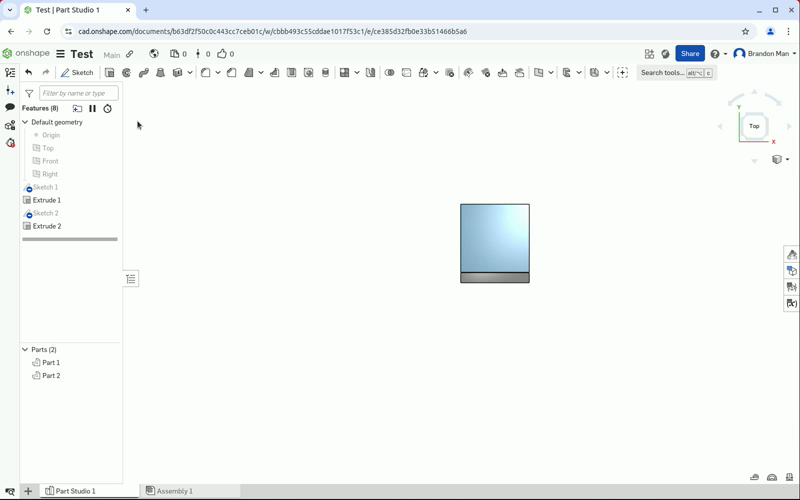
key(shift+h)
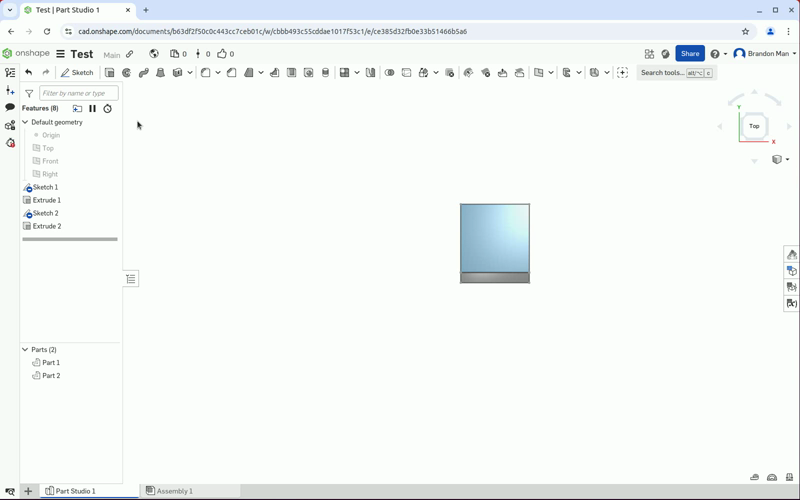
key(shift+h)
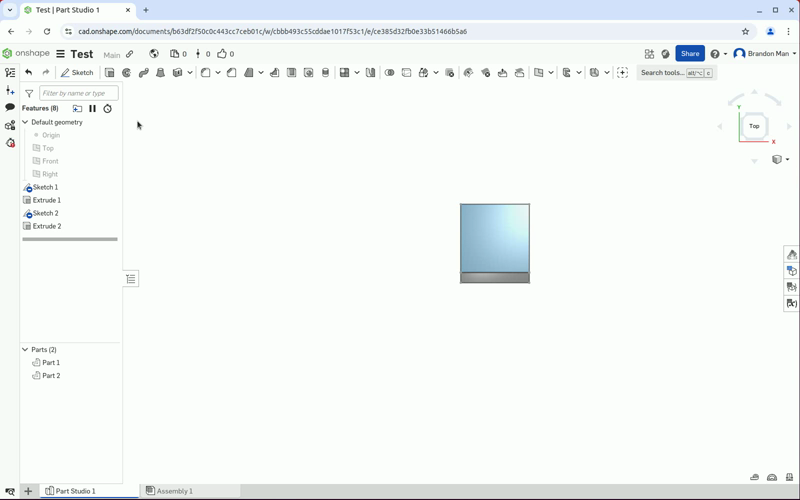
key(shift+7)
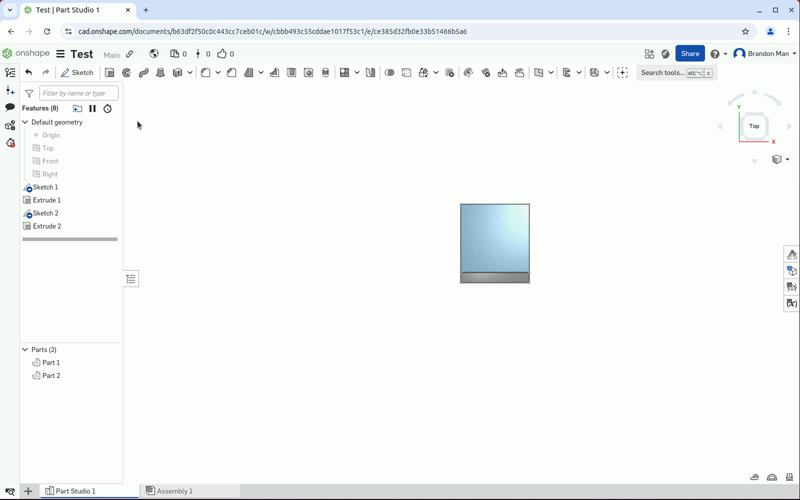
key(up, 3)
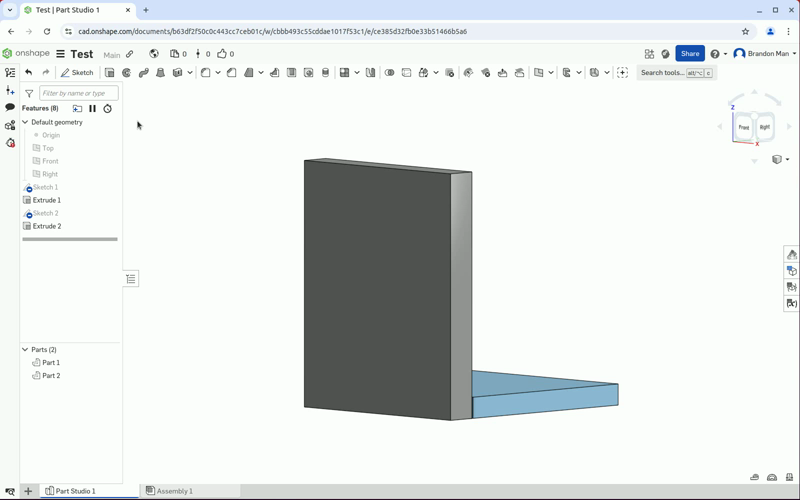
key(left, 3)
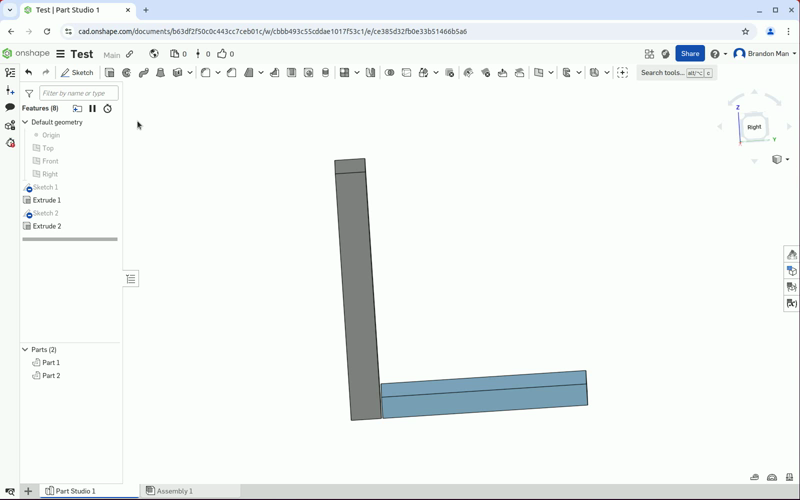
key(right, 3)
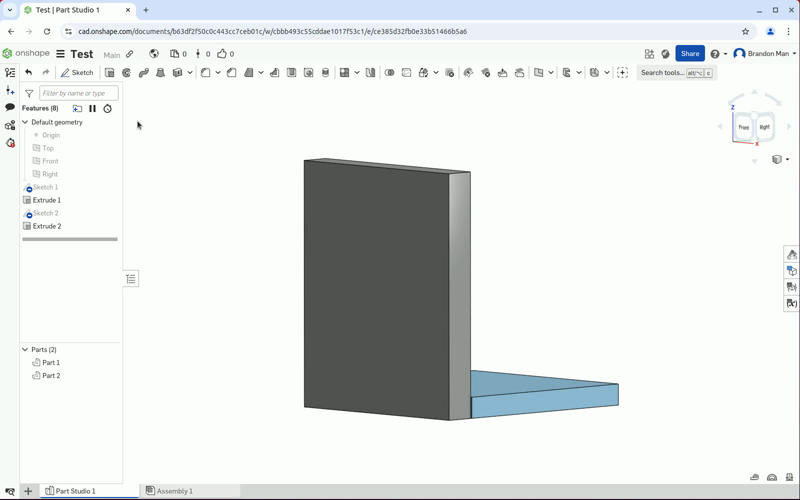
key(down, 3)
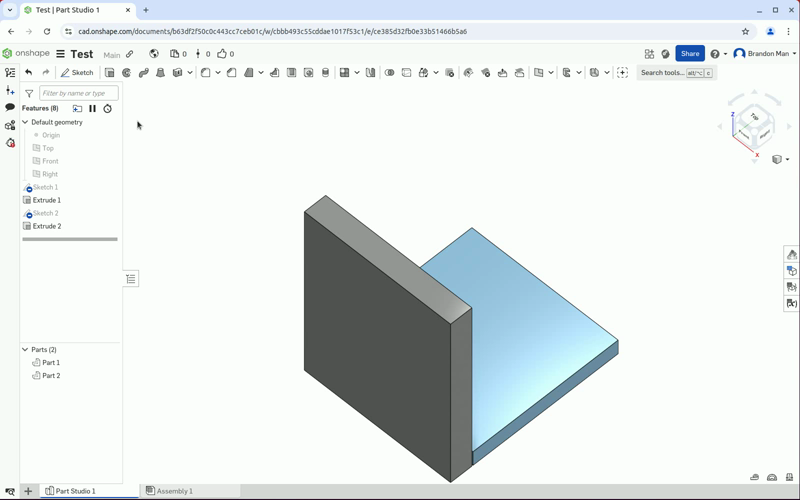
mouse_move(73, 189)
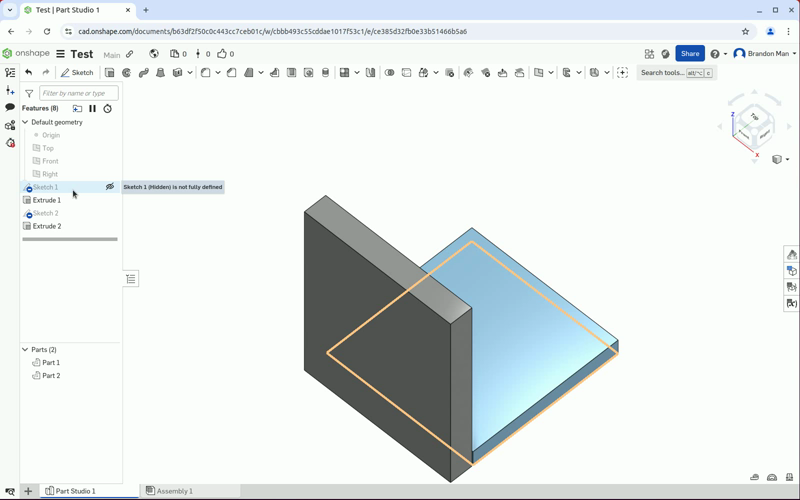
click(73, 189)